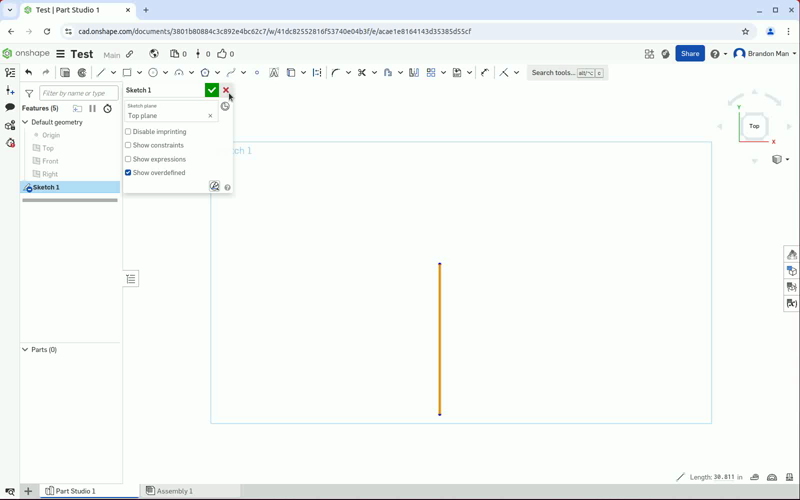
key(shift+h)
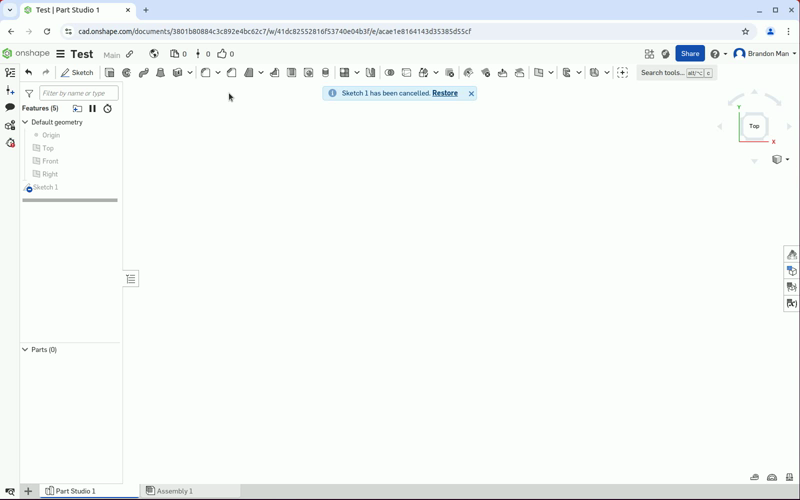
mouse_move(73, 352)
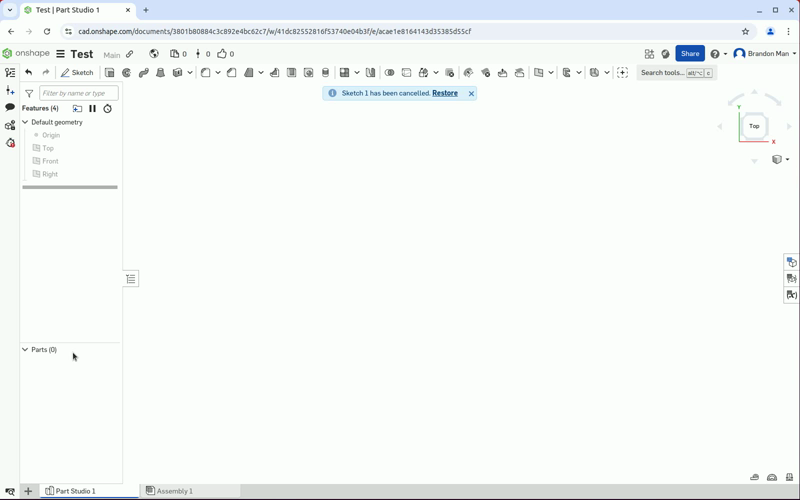
key(y)
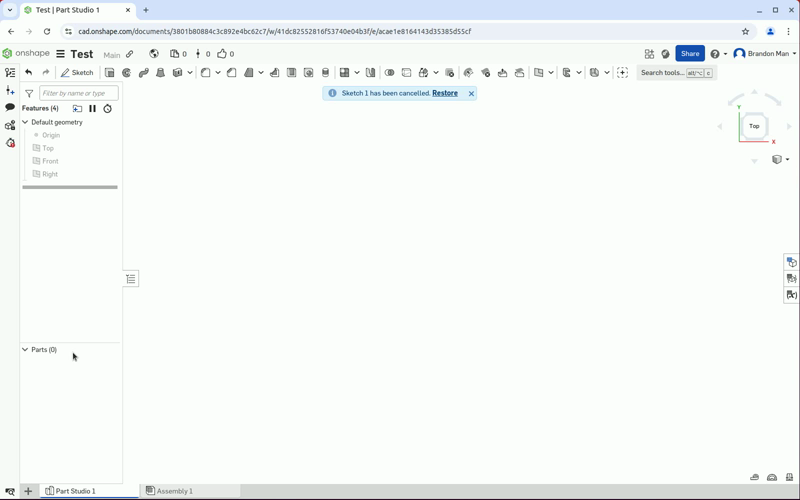
key(shift+p)
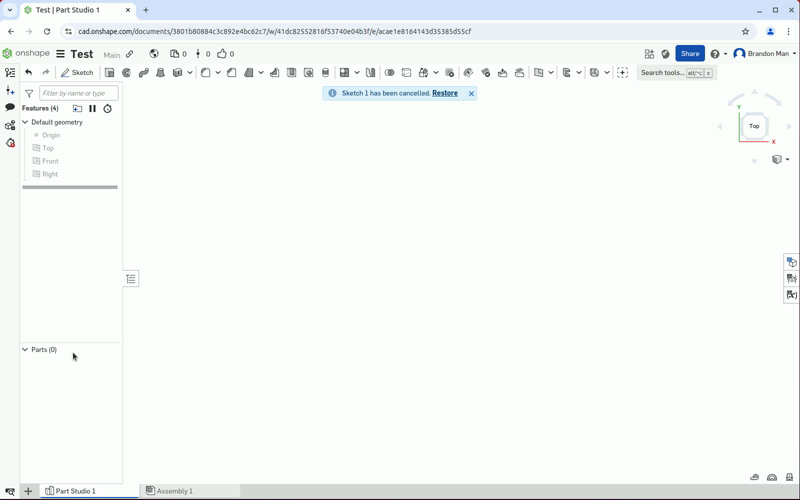
key(space)
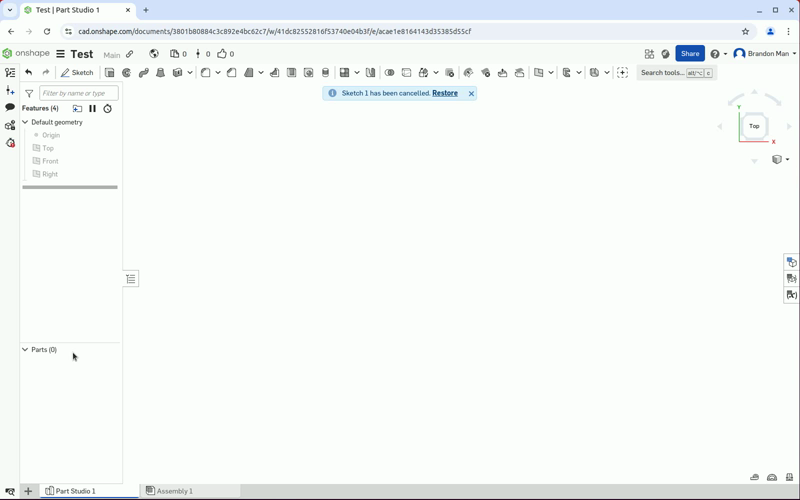
key_down(shift)
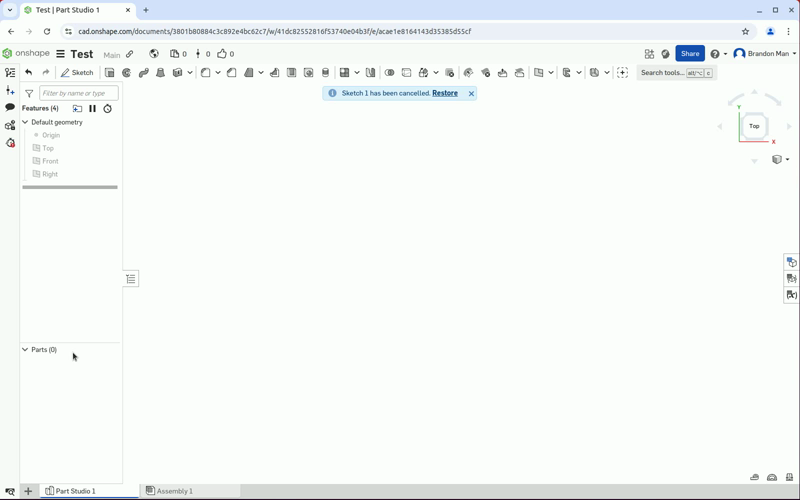
key(up)
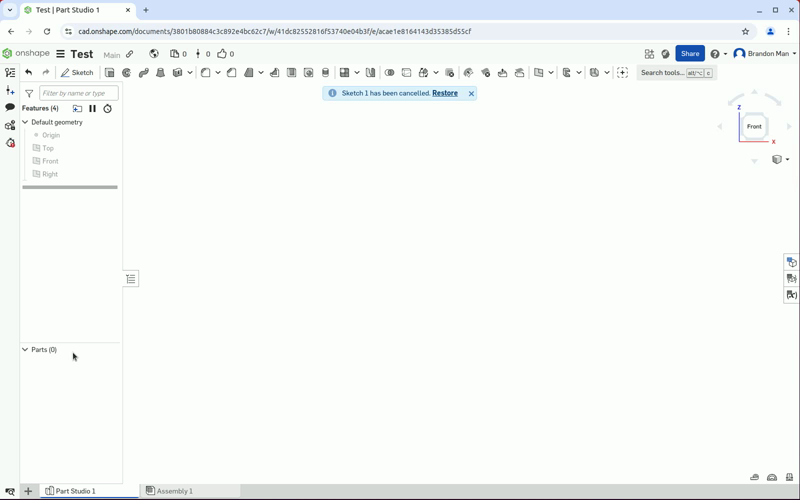
key_up(shift)
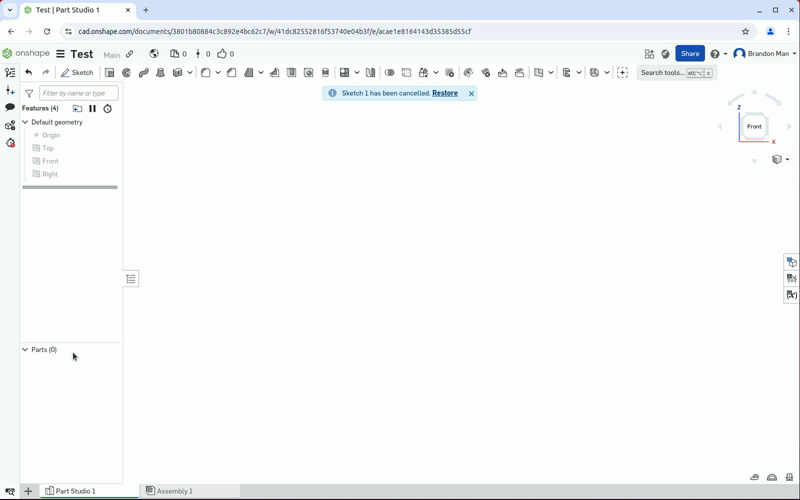
mouse_move(73, 352)
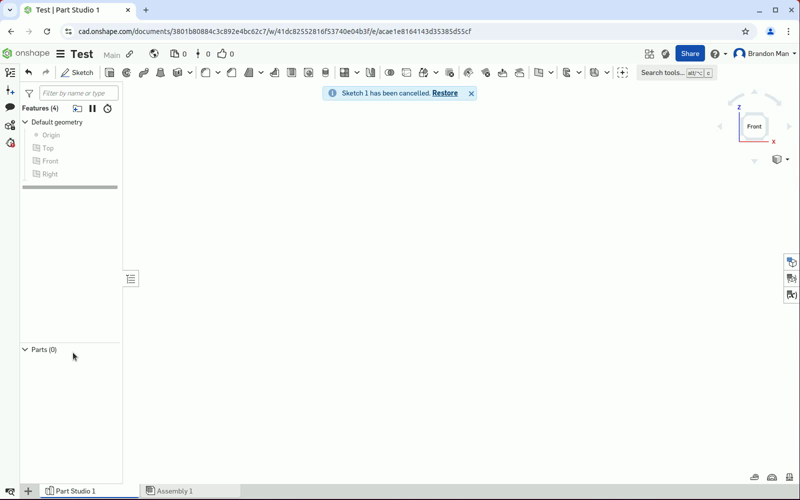
key(shift+y)
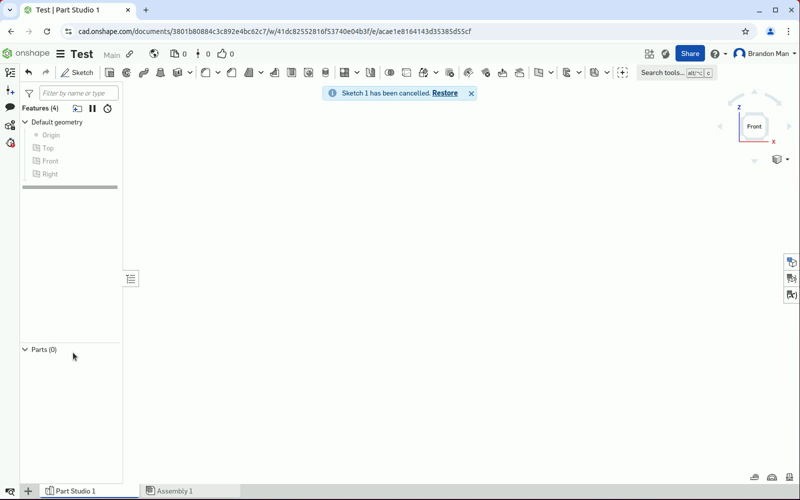
key(shift+s)
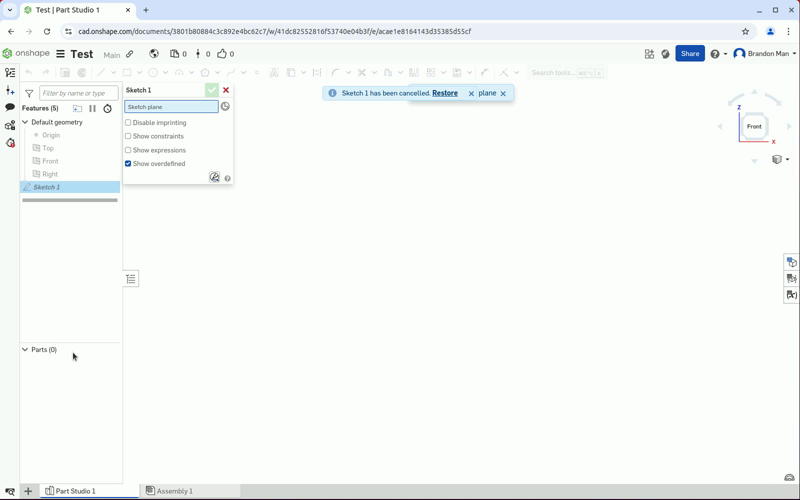
mouse_move(73, 163)
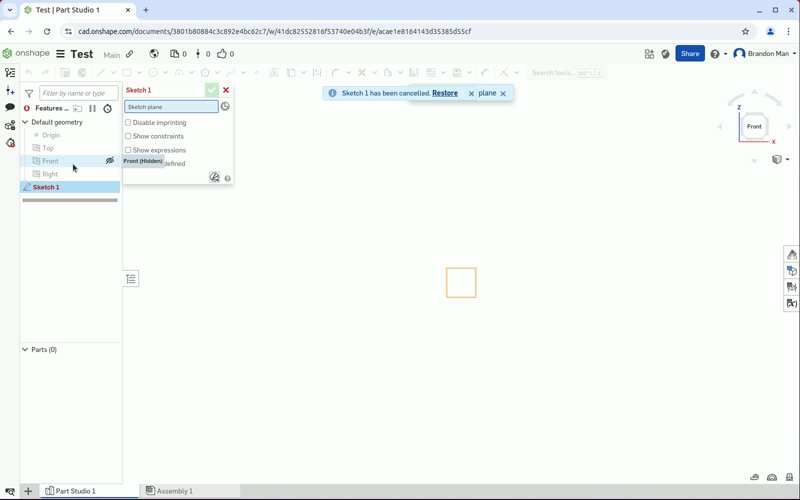
click(73, 163)
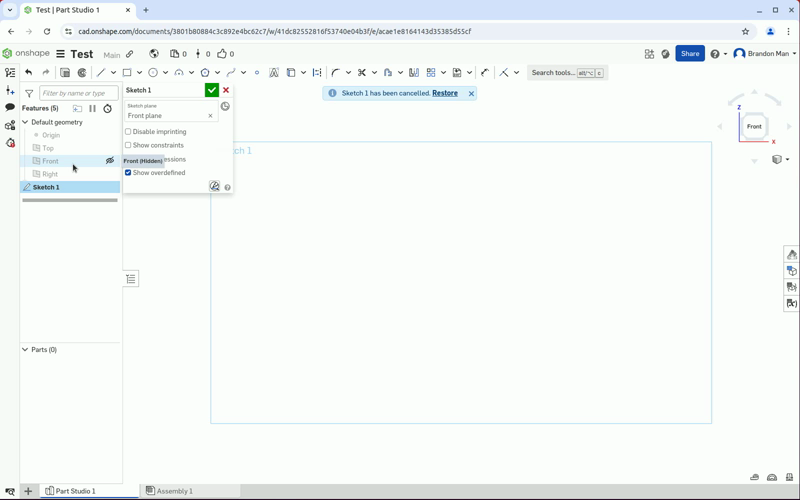
mouse_move(73, 352)
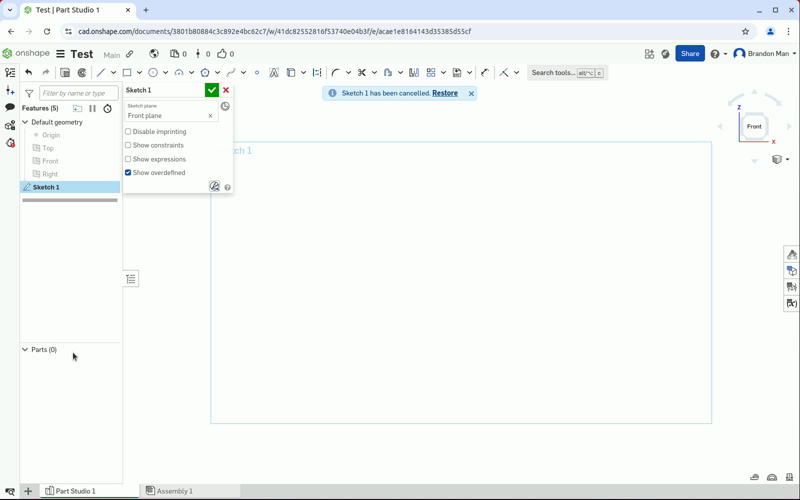
key(y)
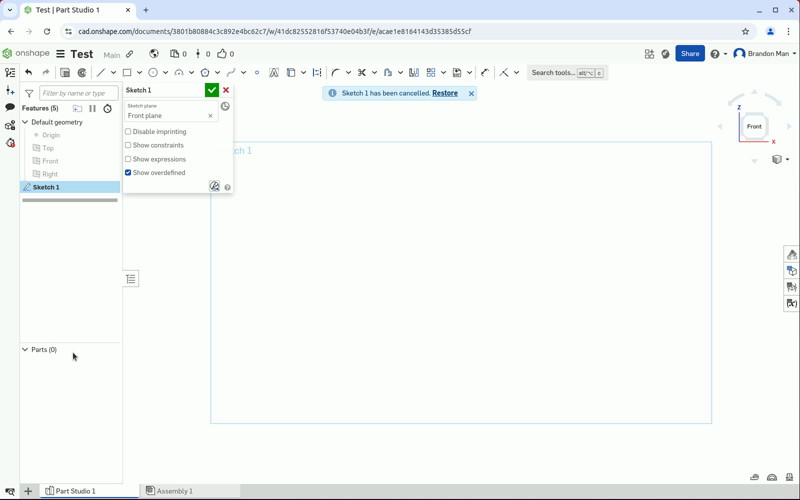
key(l)
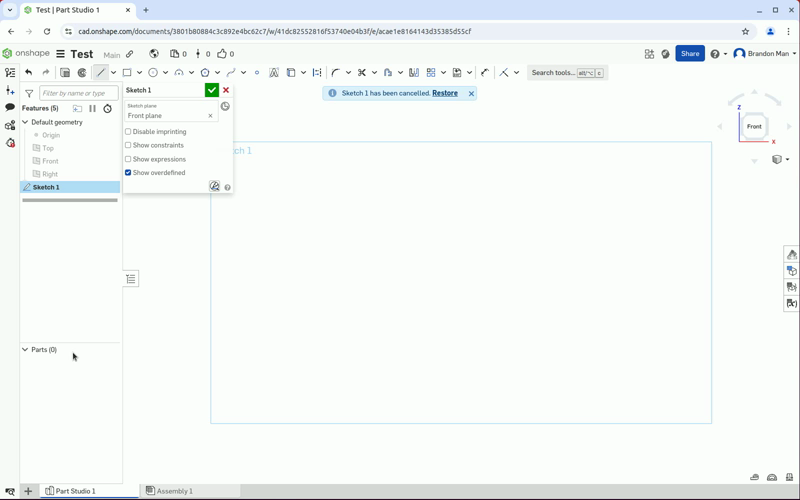
key_down(shift)
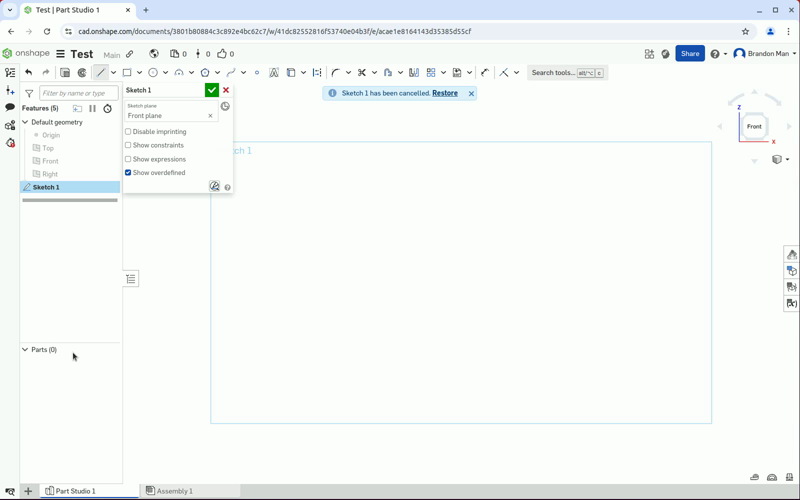
mouse_move(460, 282)
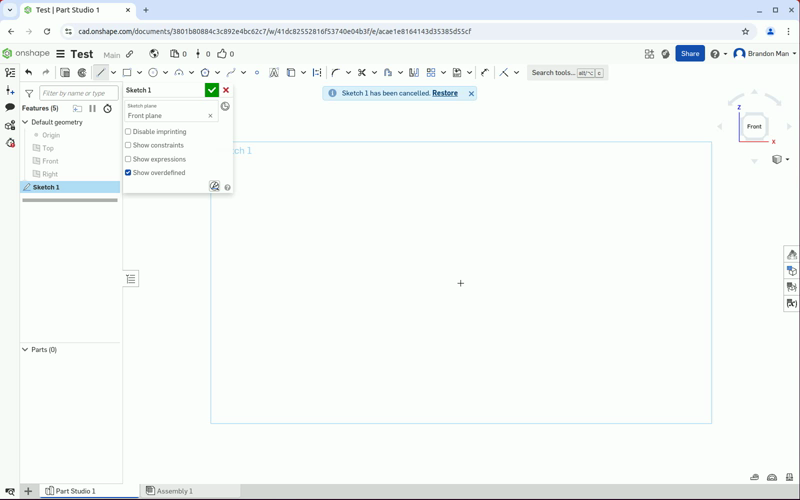
click(460, 282)
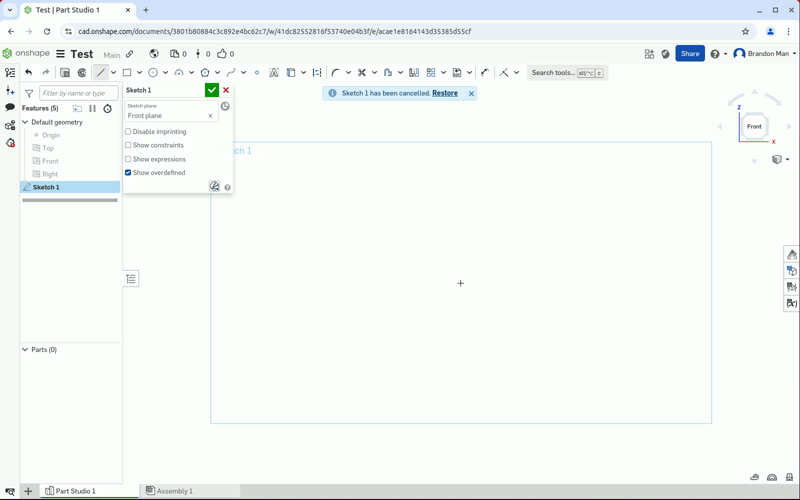
key_up(shift)
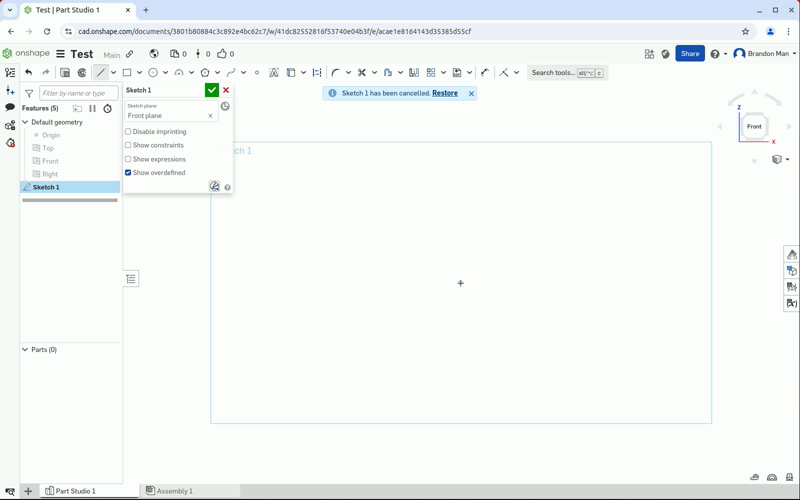
key_down(shift)
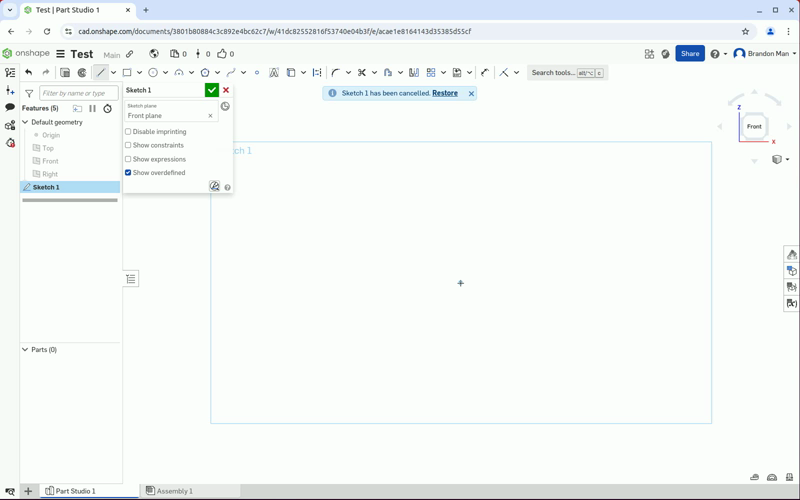
mouse_move(573, 282)
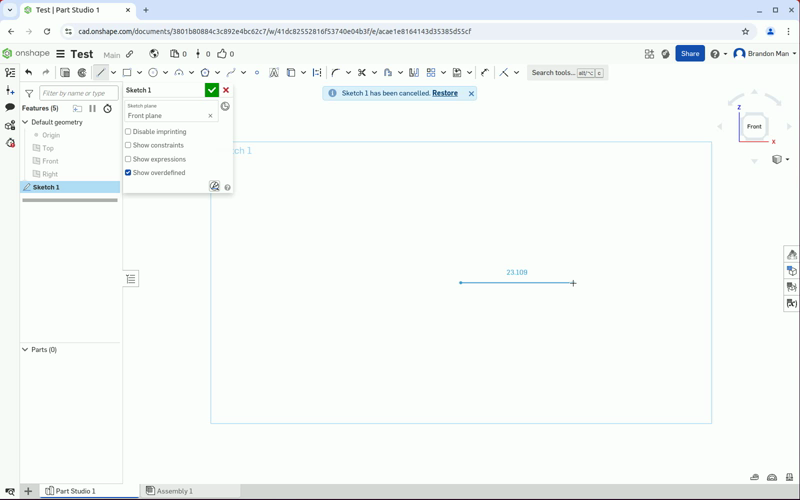
click(573, 282)
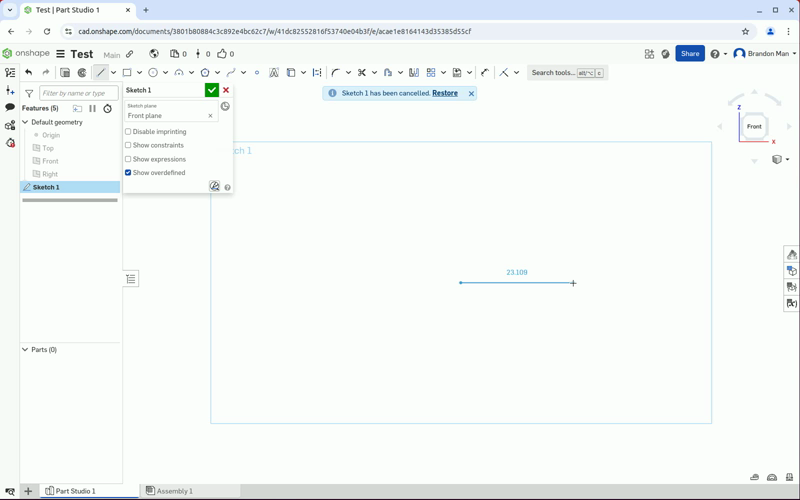
key_up(shift)
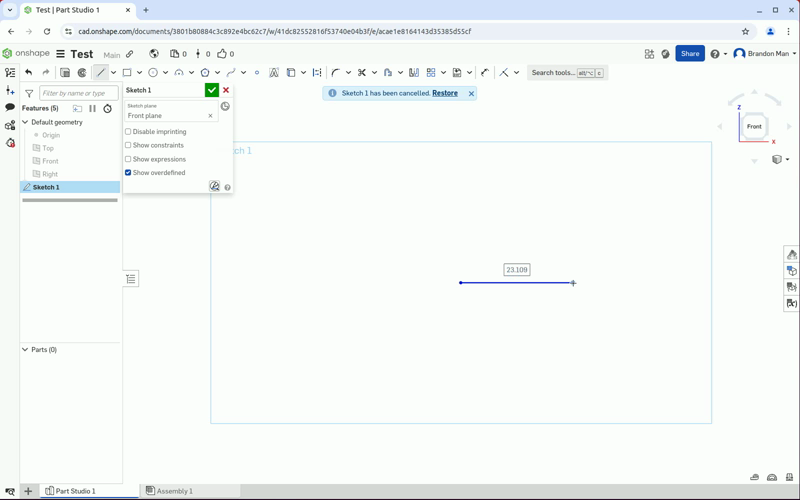
key_down(shift)
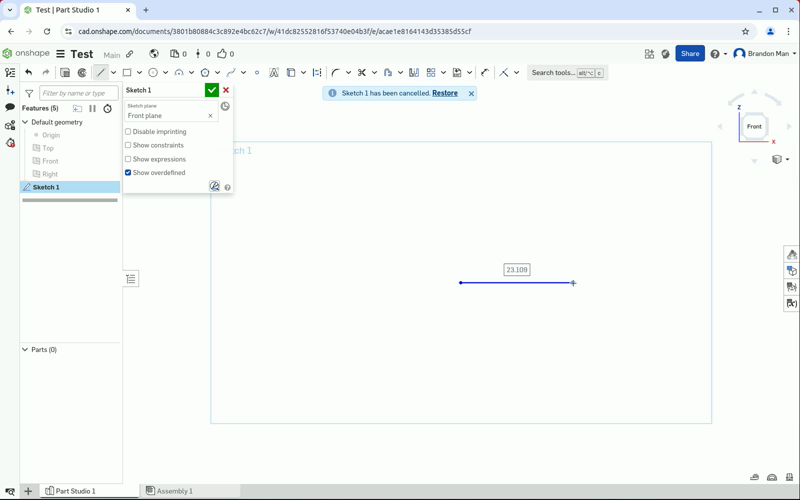
mouse_move(573, 189)
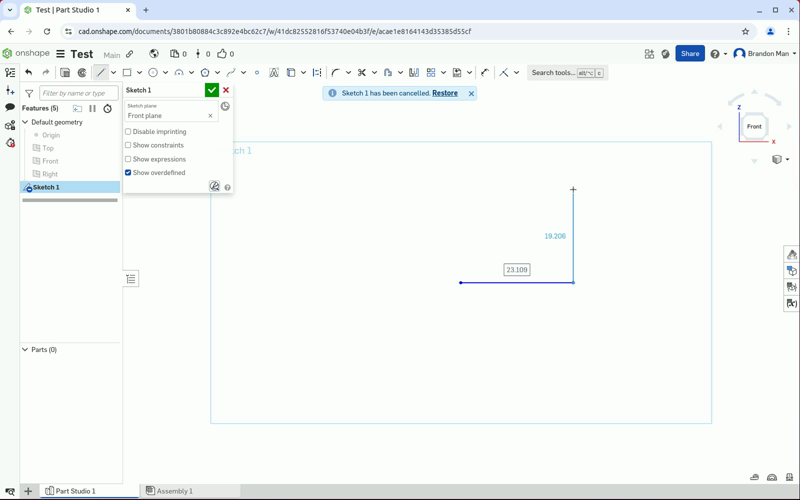
click(573, 189)
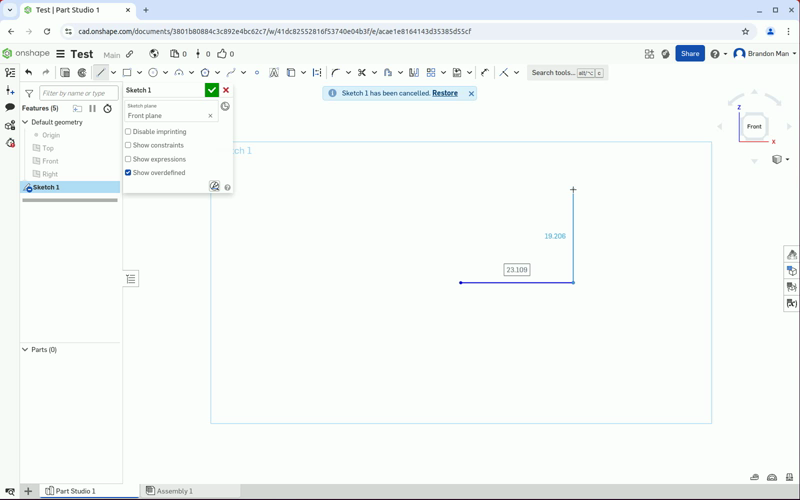
key_up(shift)
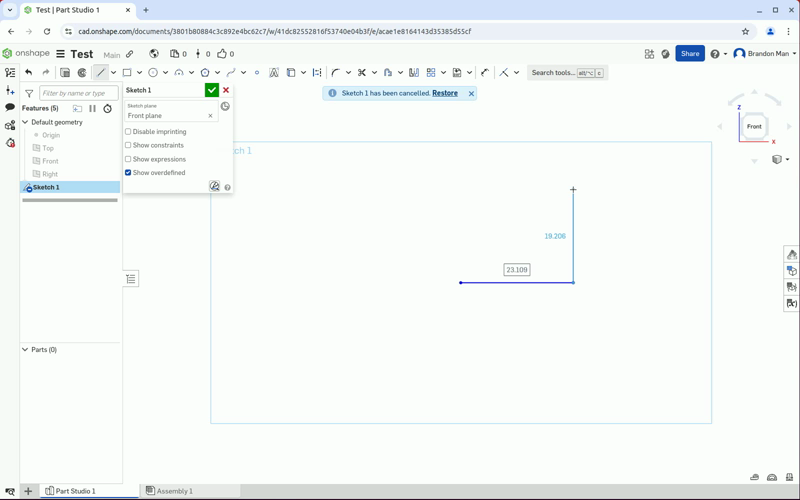
key_down(shift)
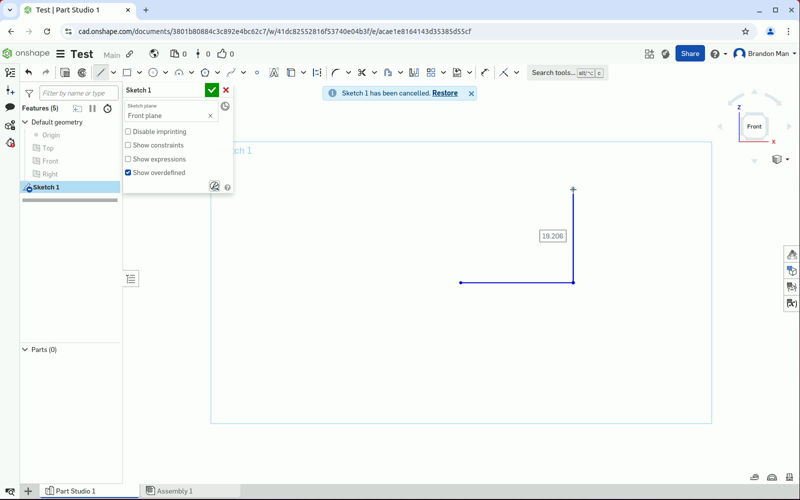
mouse_move(460, 189)
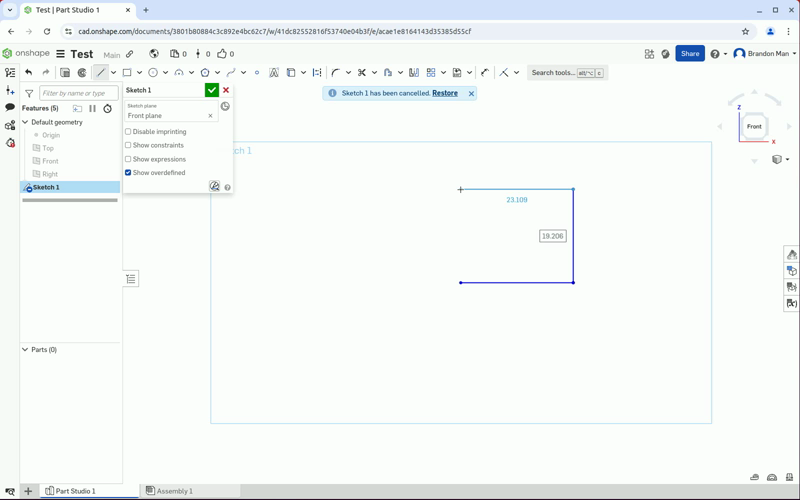
click(460, 189)
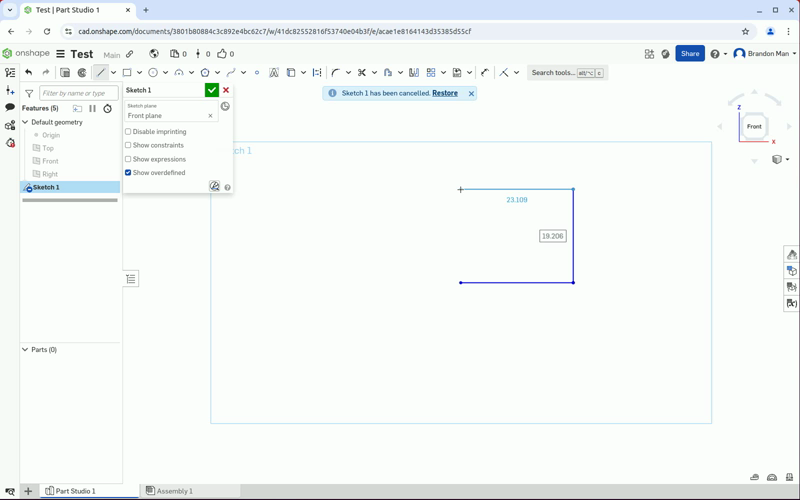
key_up(shift)
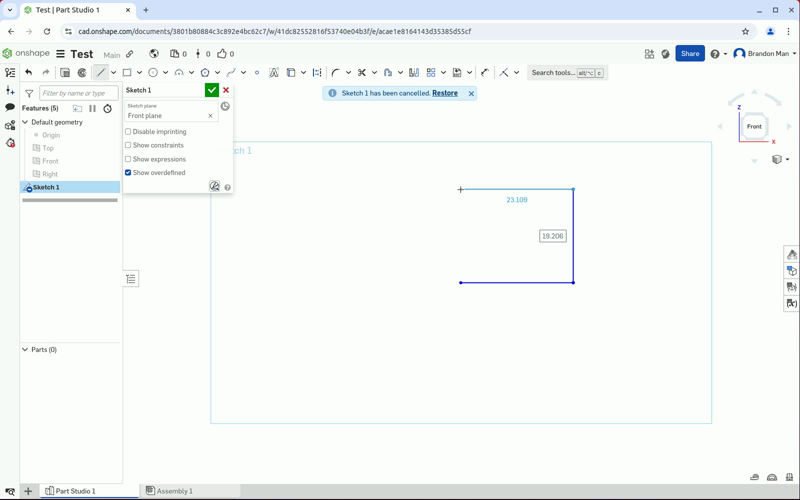
key_down(shift)
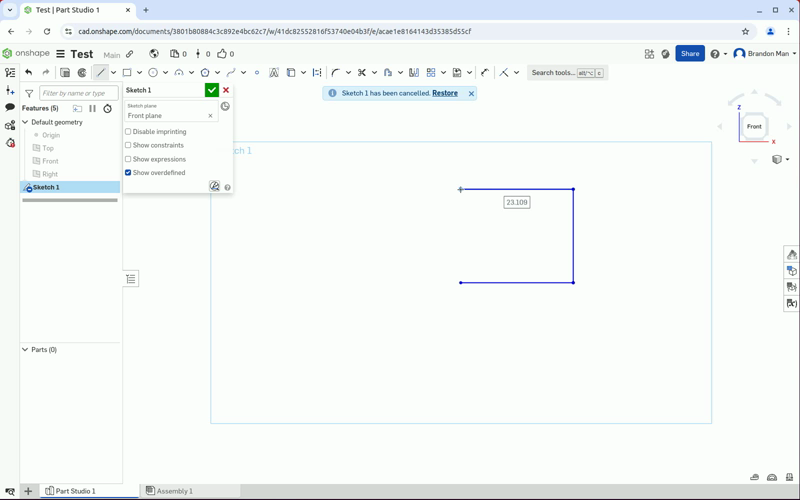
mouse_move(460, 282)
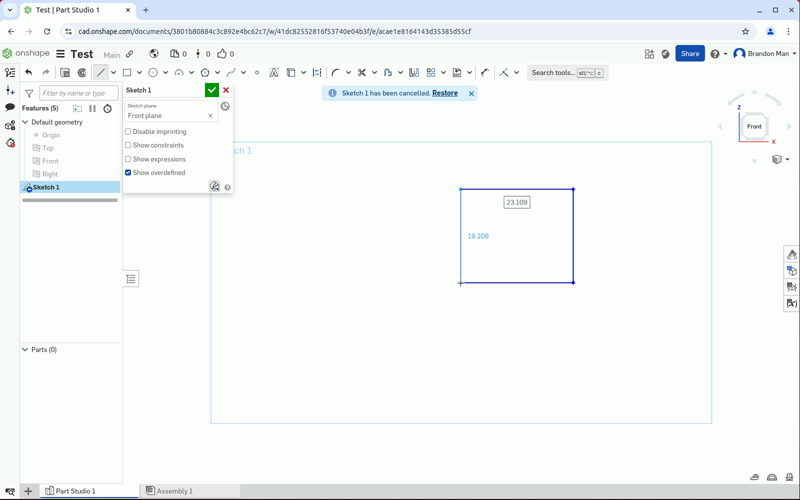
key_up(shift)
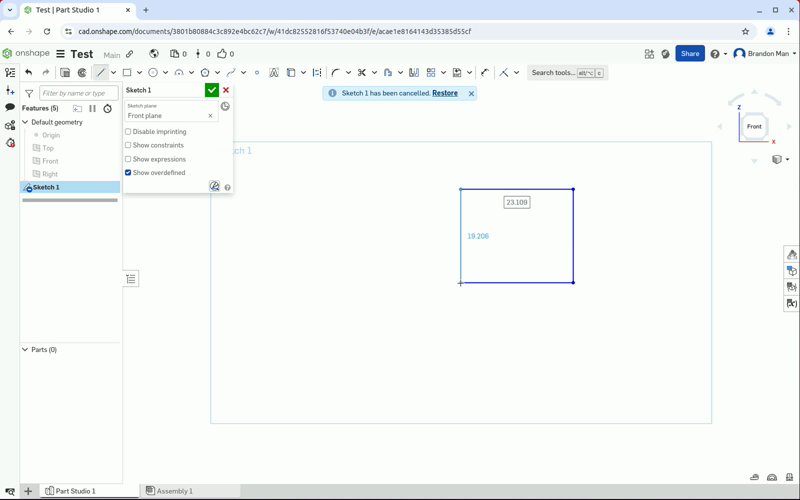
click(460, 282)
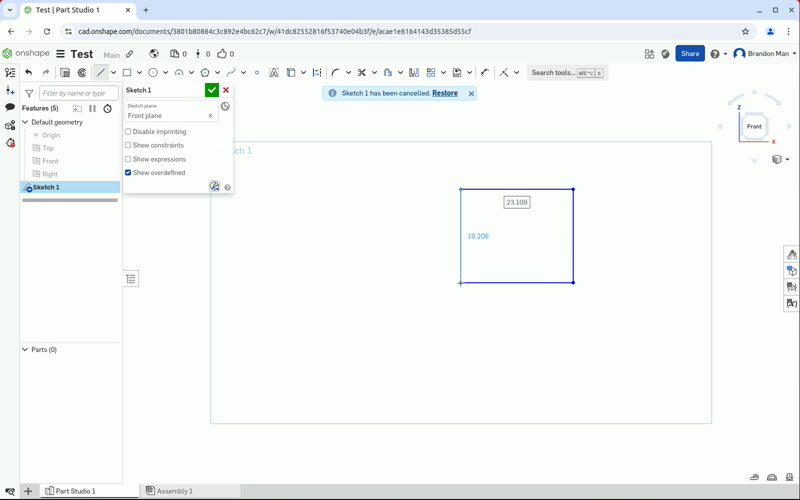
key(esc)
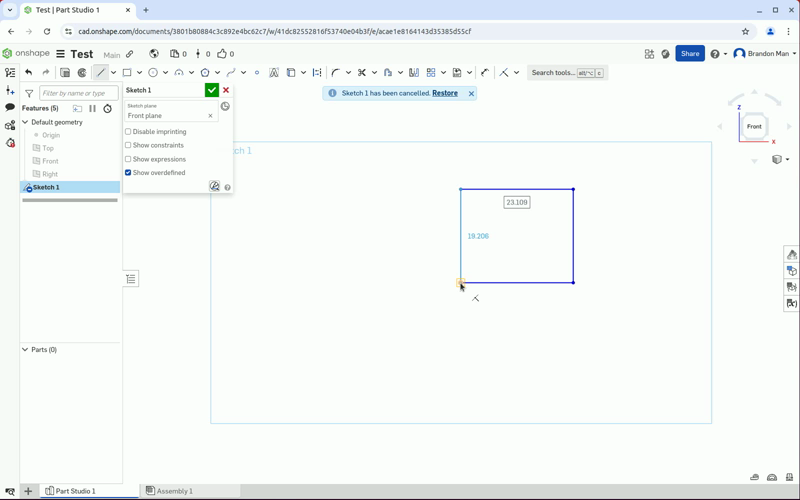
mouse_move(535, 251)
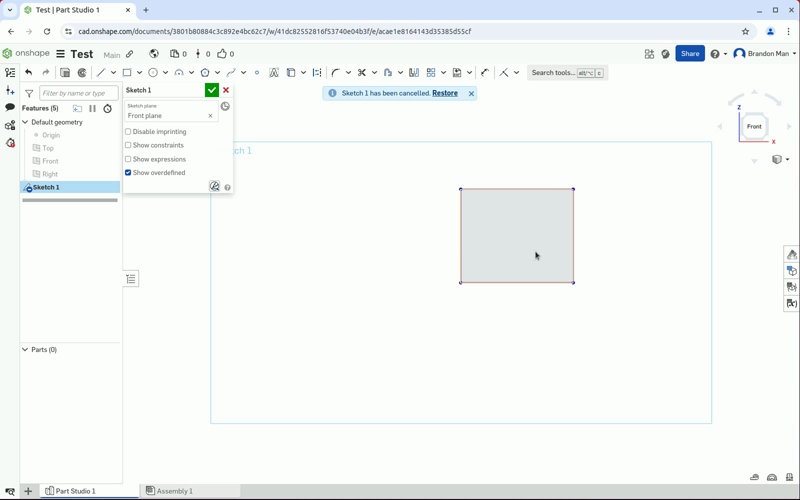
click(535, 251)
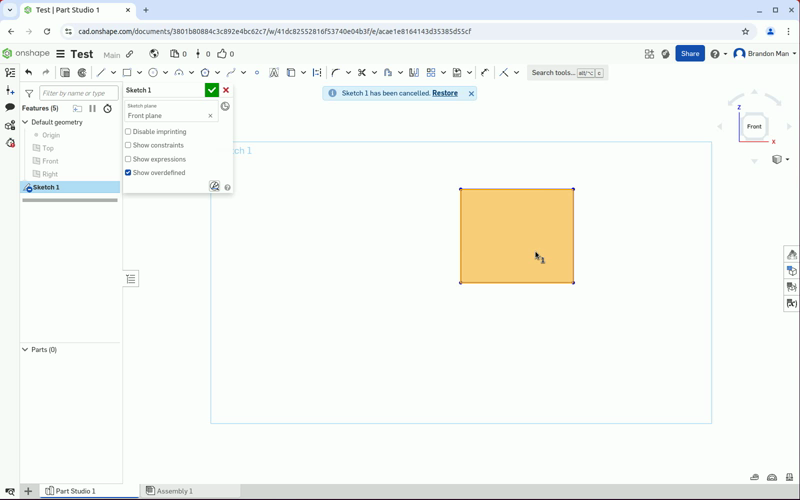
mouse_move(73, 352)
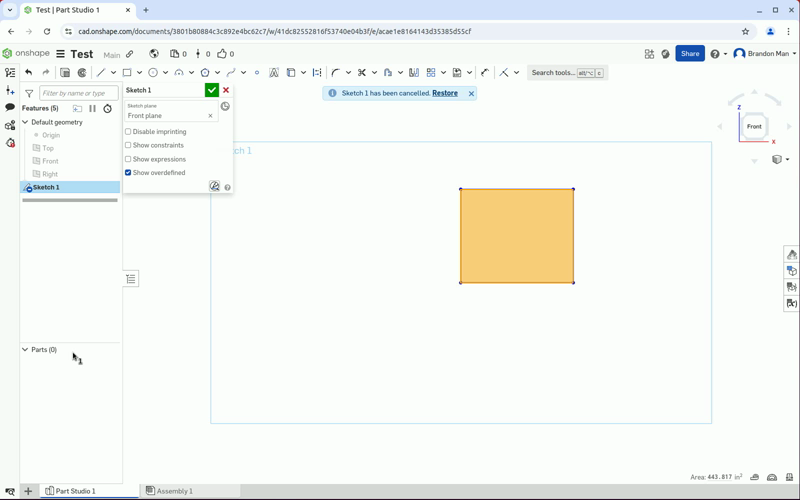
key(shift+y)
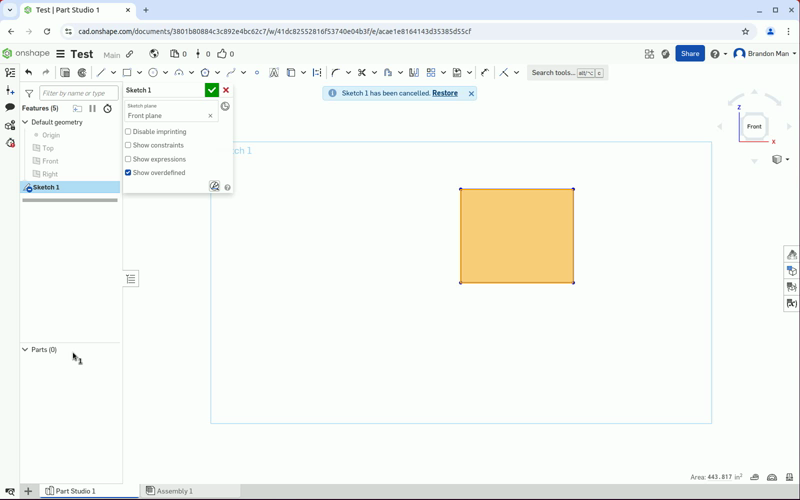
key(shift+e)
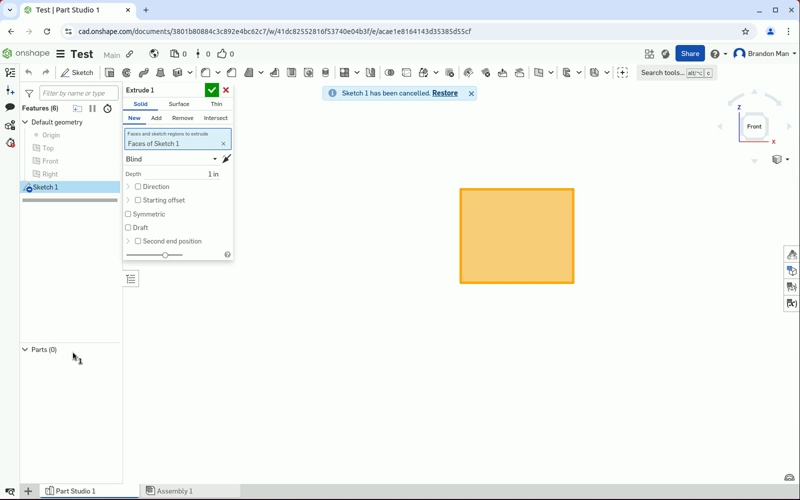
mouse_move(143, 106)
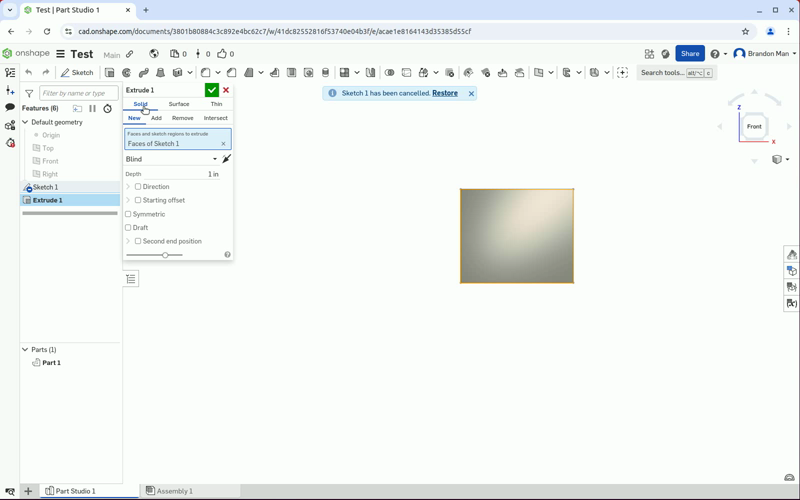
click(143, 106)
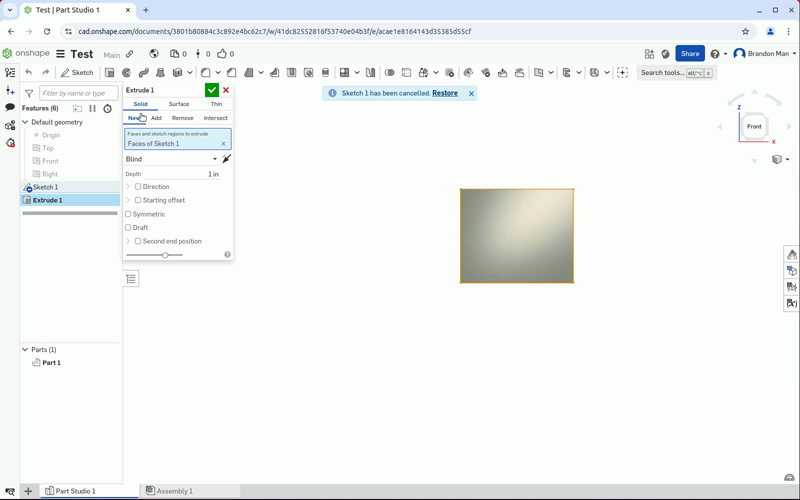
mouse_move(137, 120)
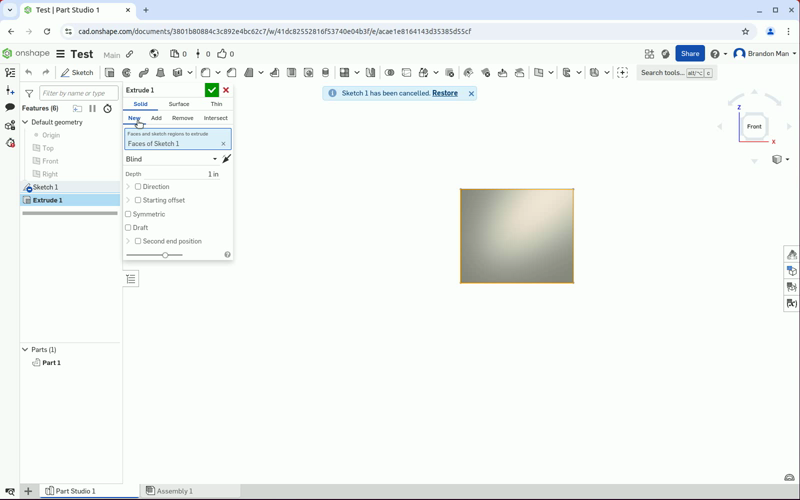
click(137, 120)
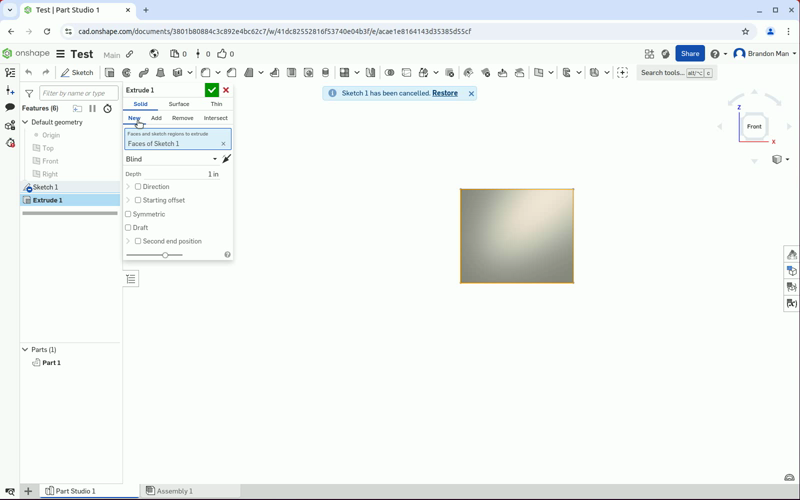
key(tab, 4)
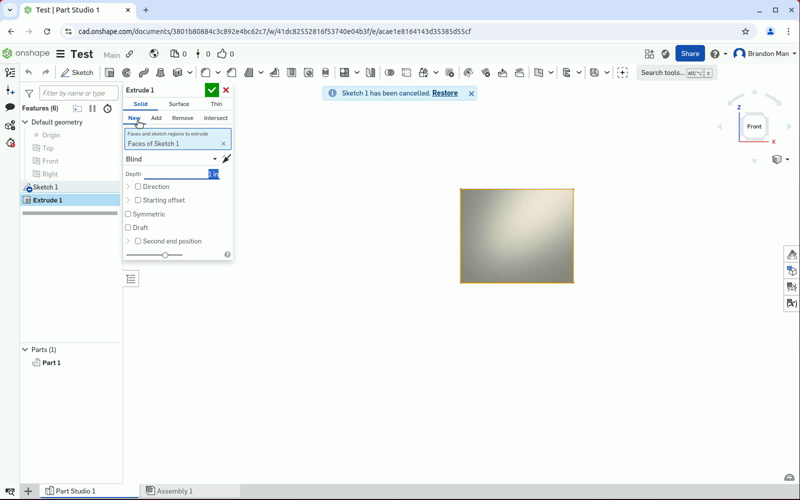
text(15.405)
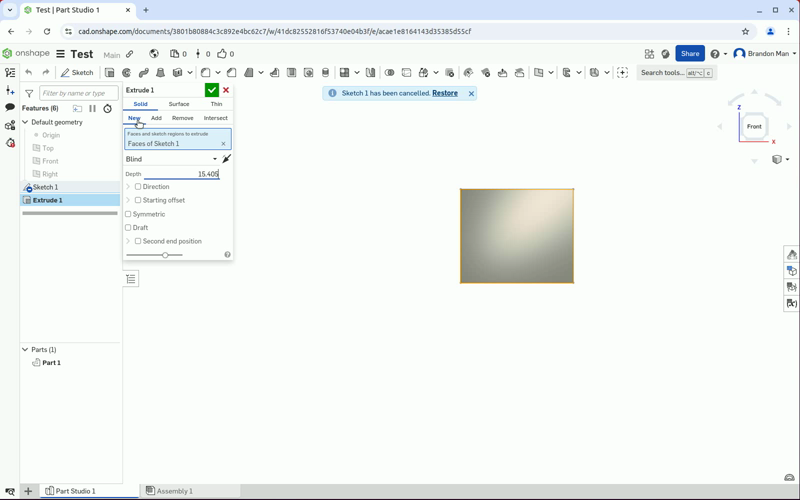
key(enter)
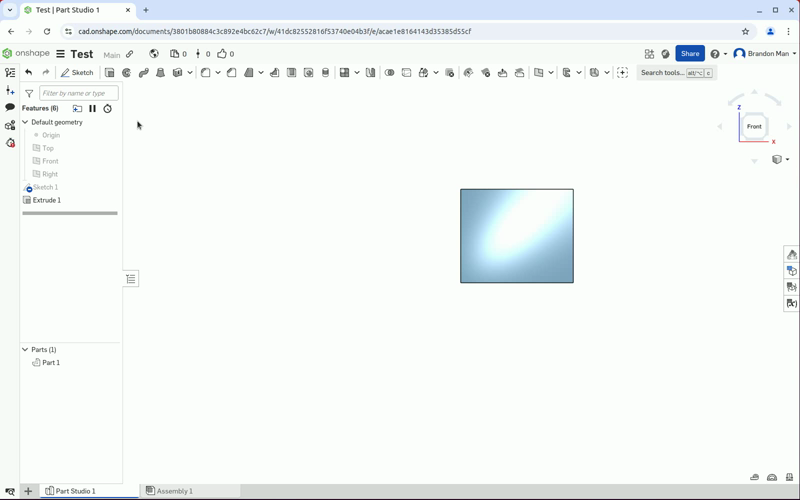
key(shift+h)
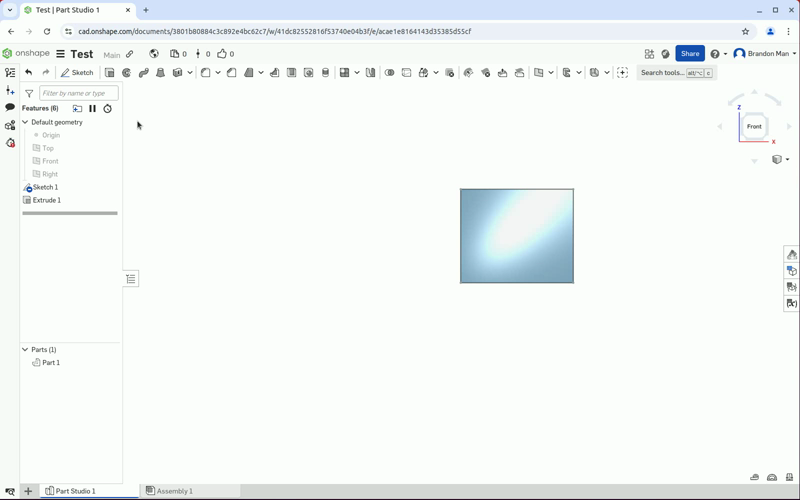
key(shift+h)
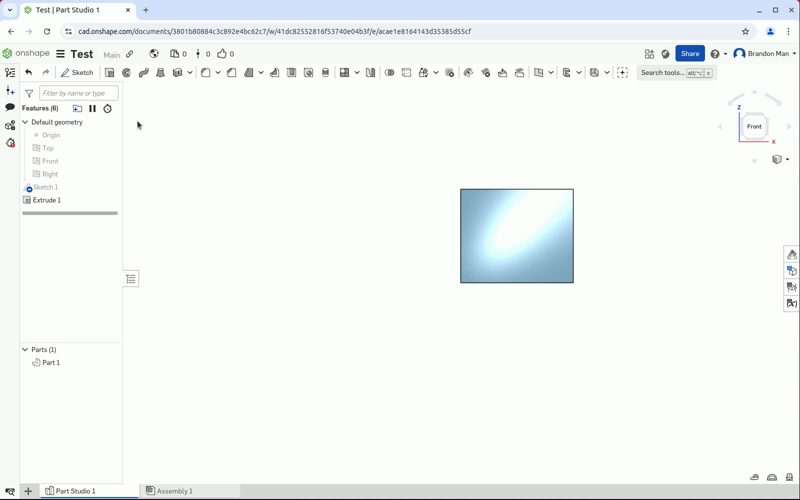
mouse_move(73, 189)
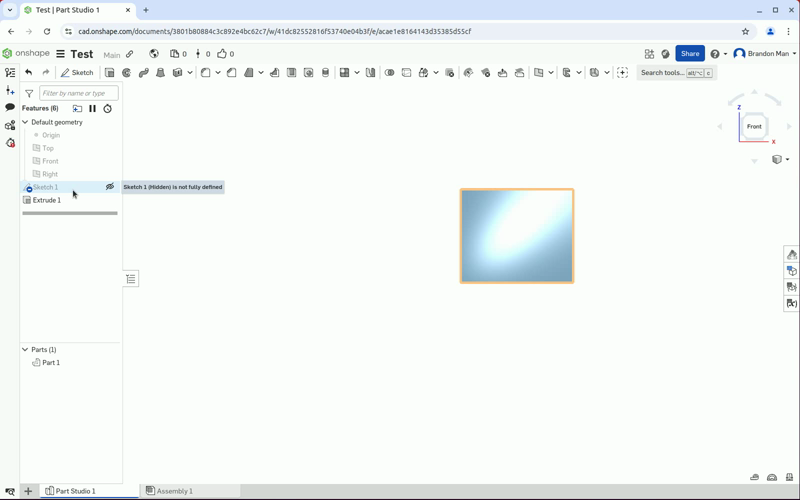
click(73, 189)
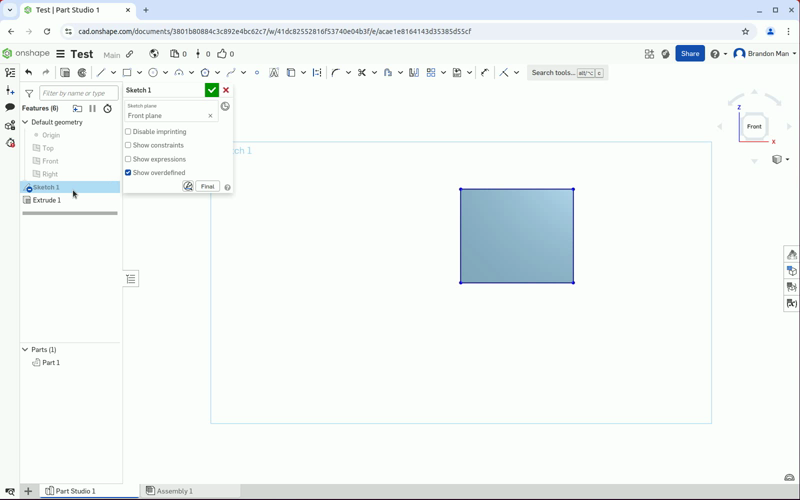
mouse_move(229, 92)
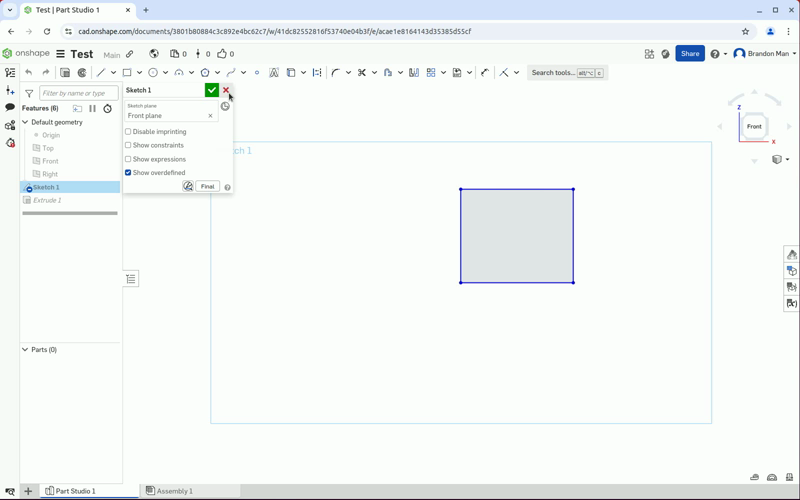
click(229, 92)
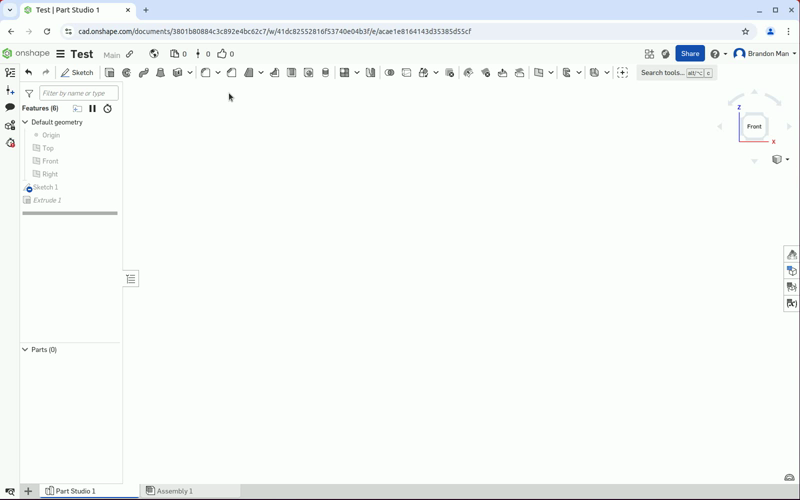
mouse_move(73, 352)
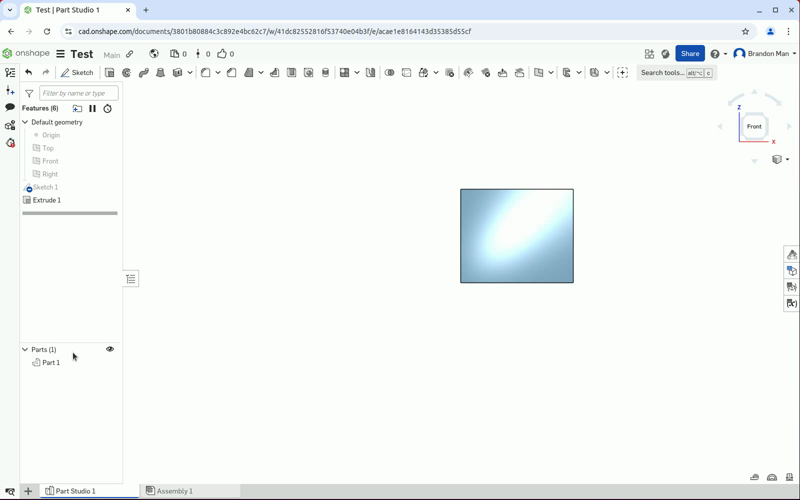
key(y)
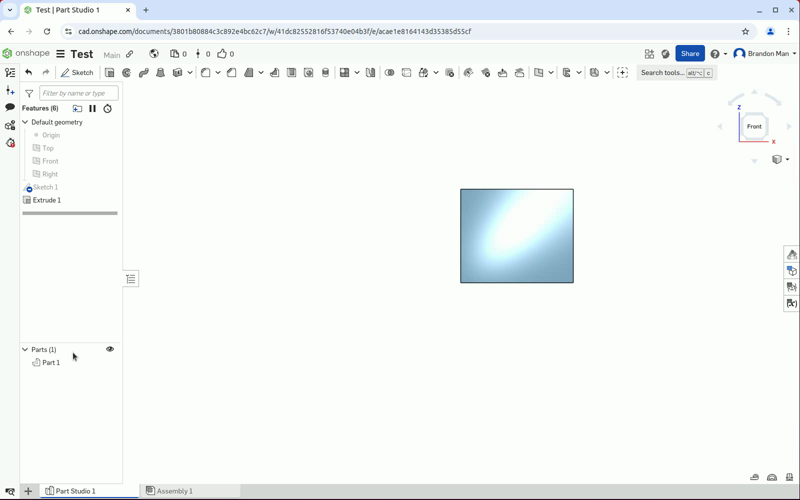
key(shift+p)
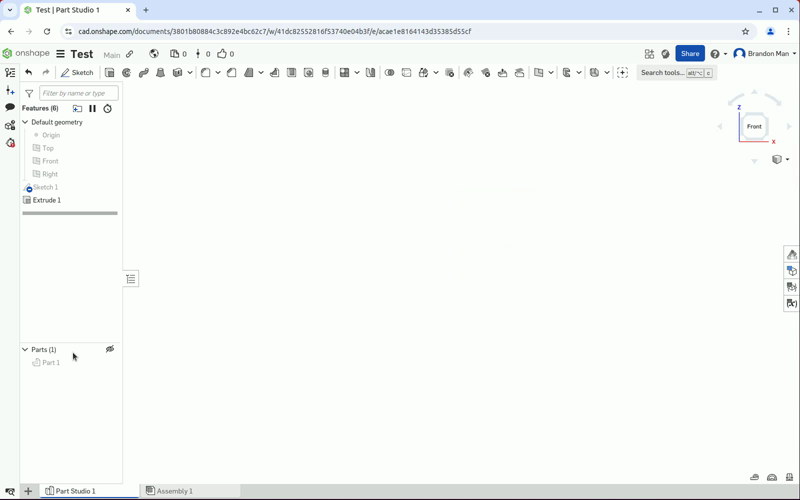
key(space)
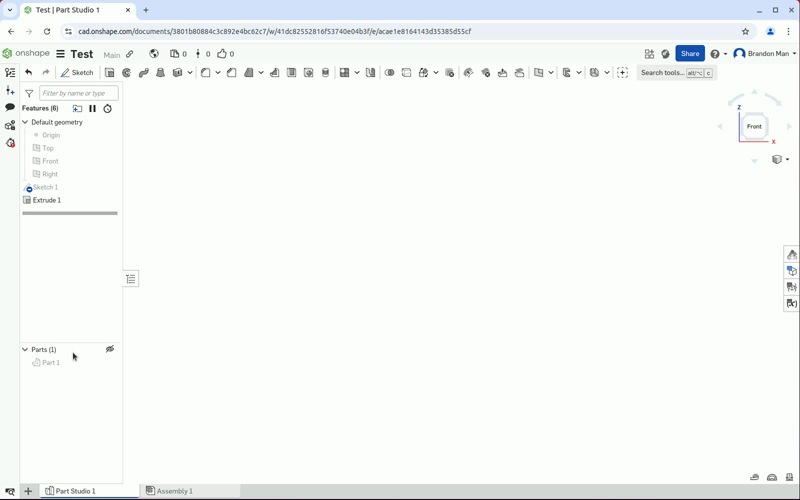
key_down(shift)
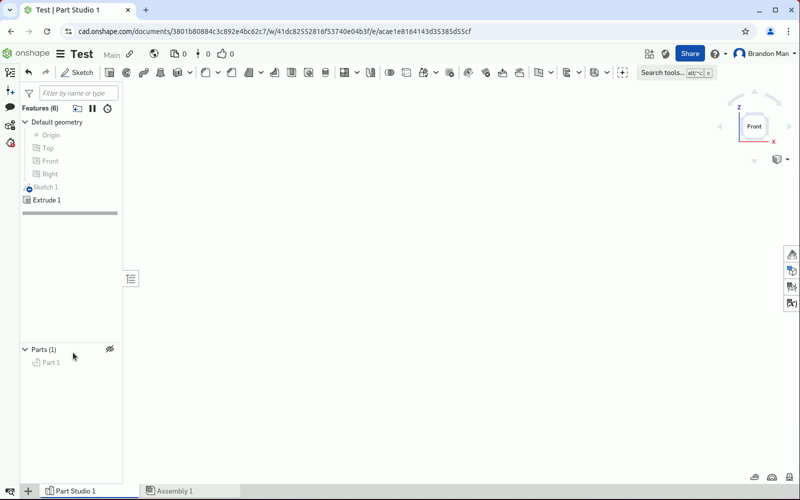
key(left)
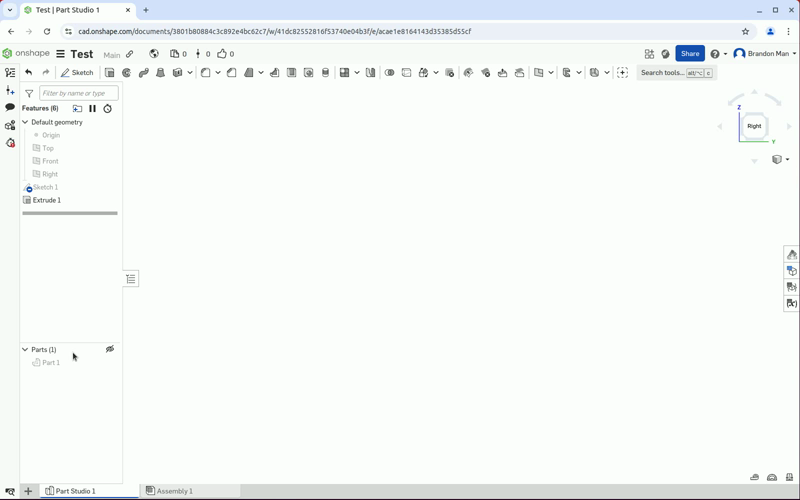
key_up(shift)
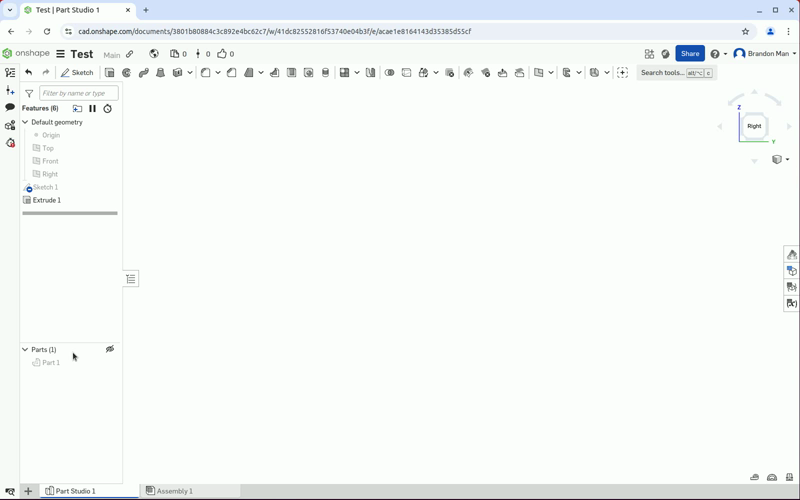
mouse_move(73, 352)
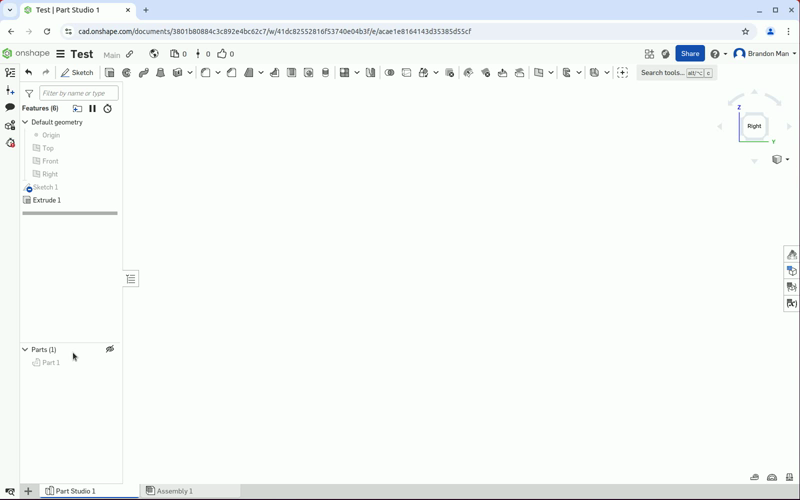
key(shift+y)
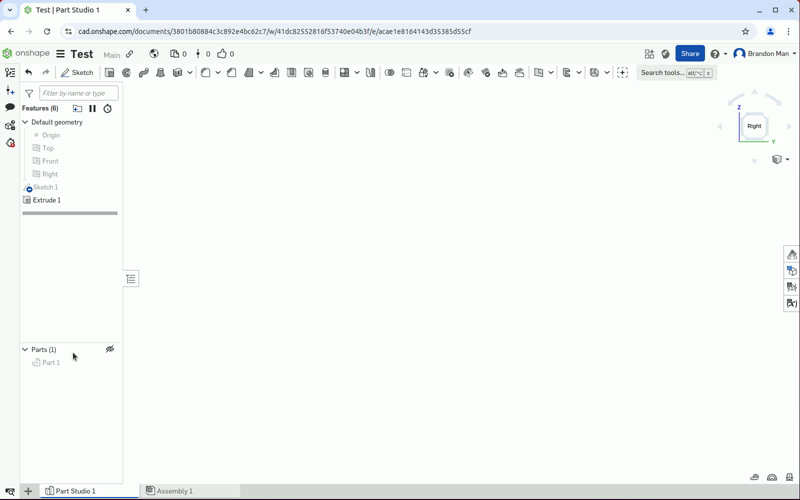
key(shift+s)
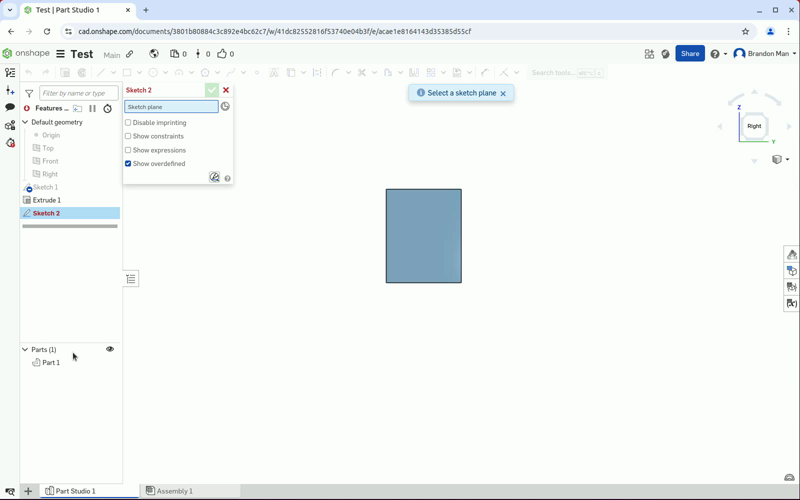
mouse_move(73, 176)
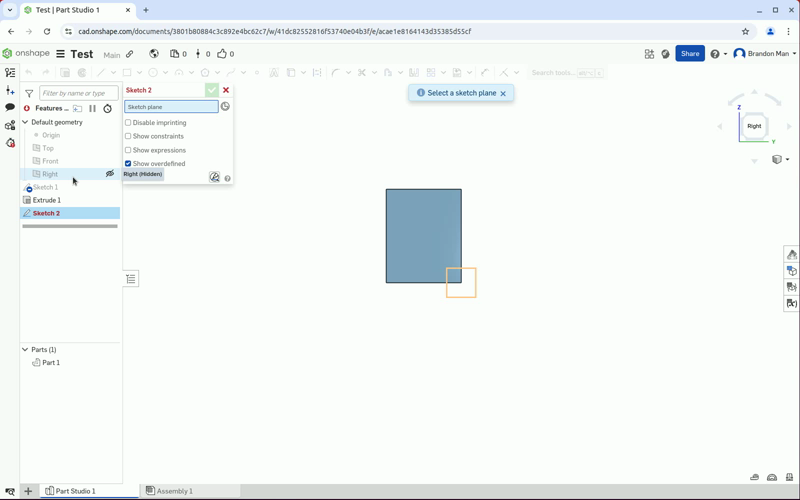
click(73, 176)
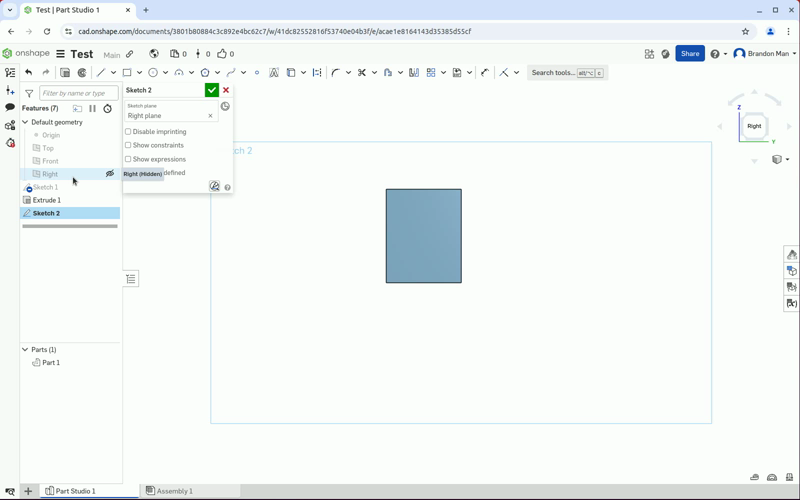
mouse_move(73, 352)
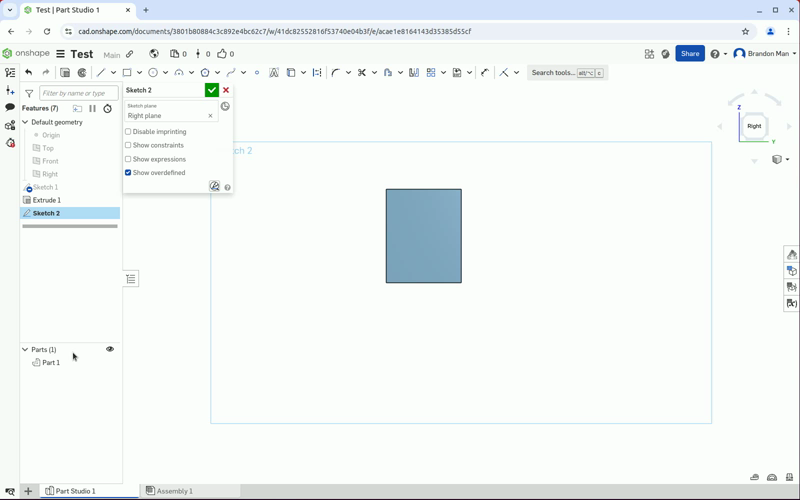
key(y)
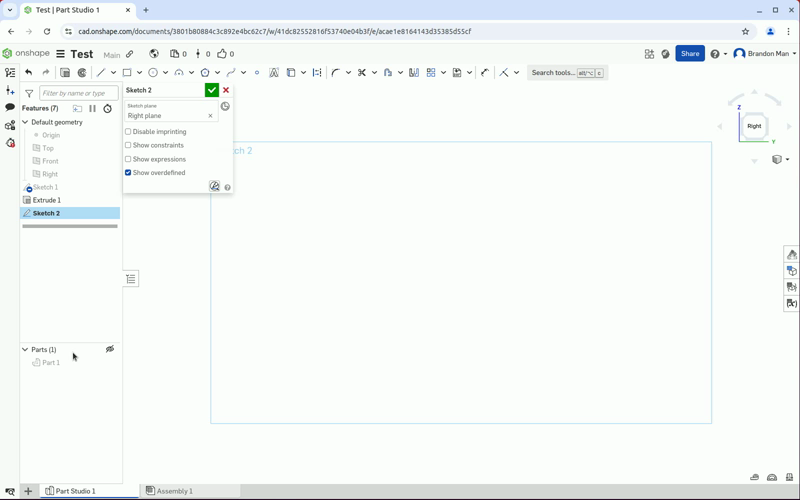
key(l)
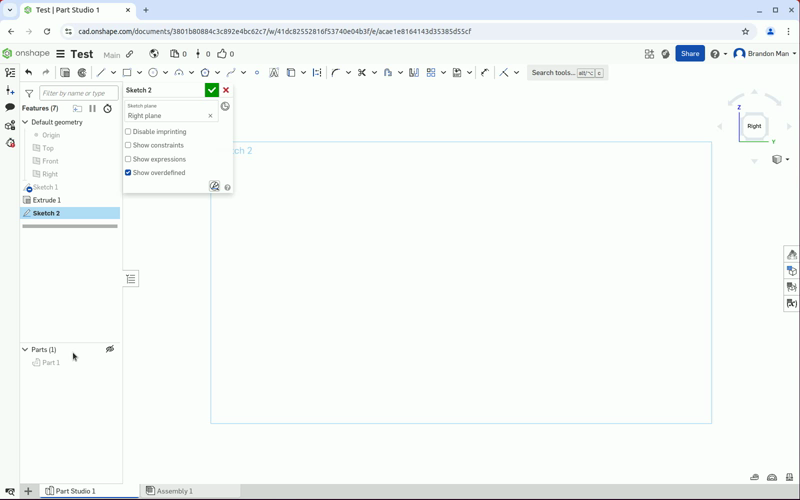
key_down(shift)
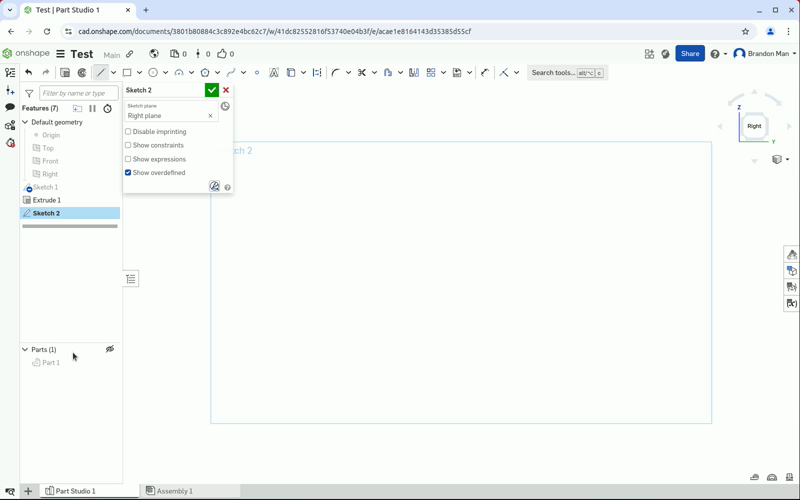
mouse_move(385, 282)
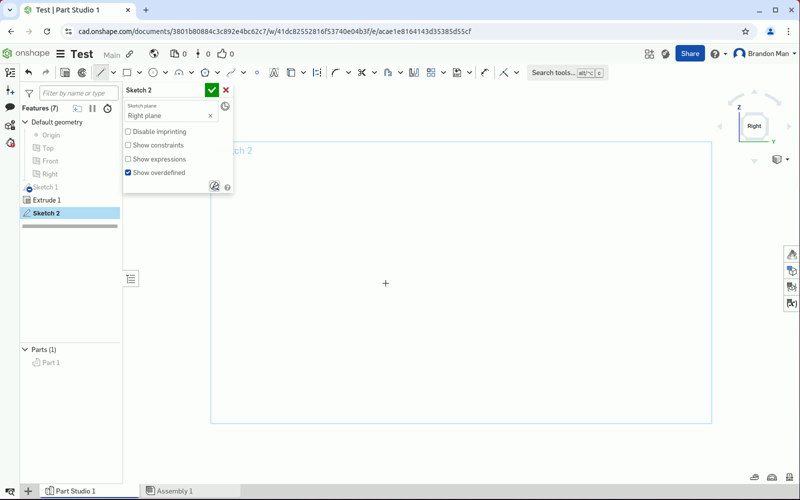
click(385, 282)
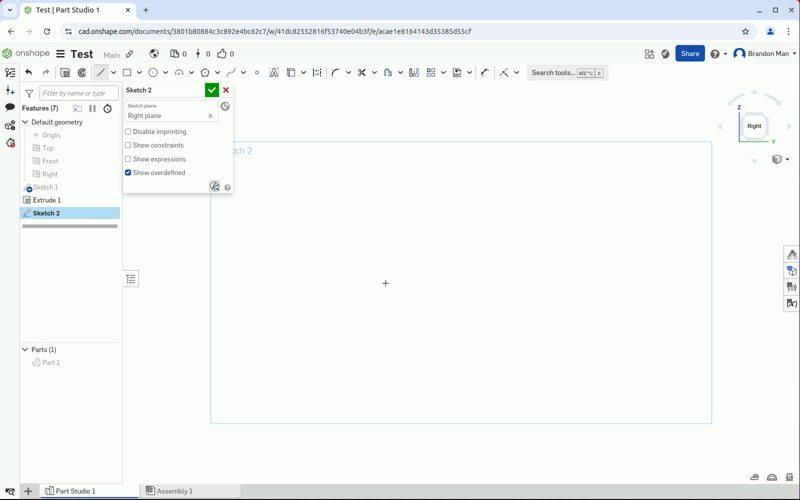
key_up(shift)
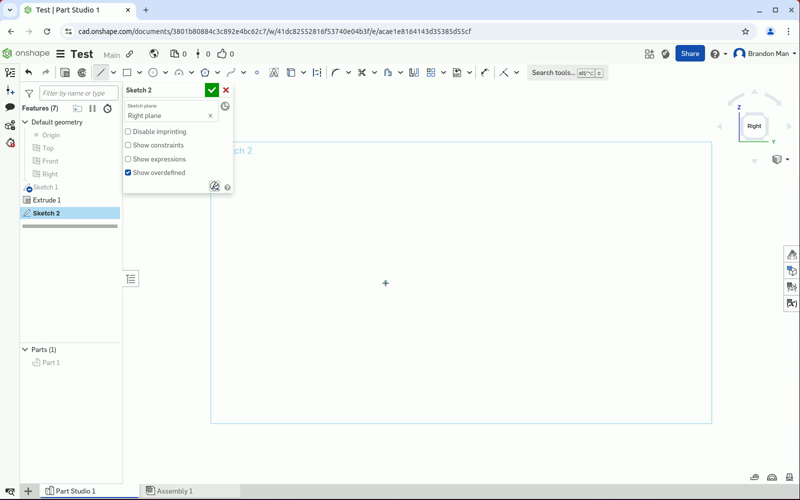
key_down(shift)
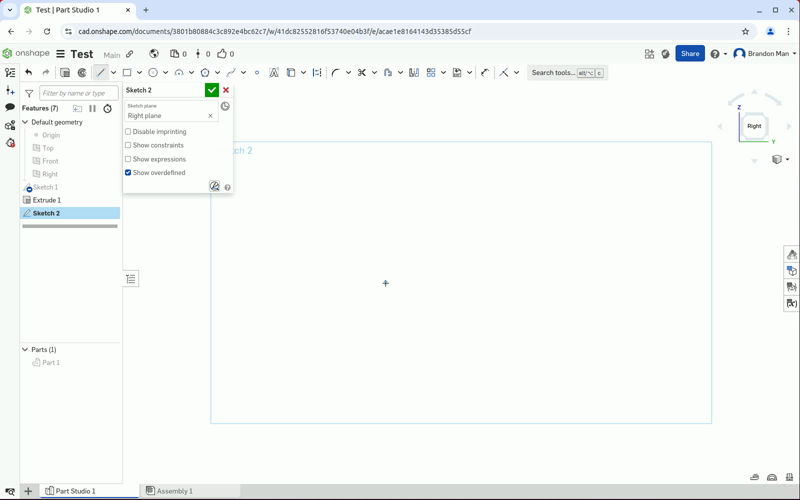
mouse_move(461, 282)
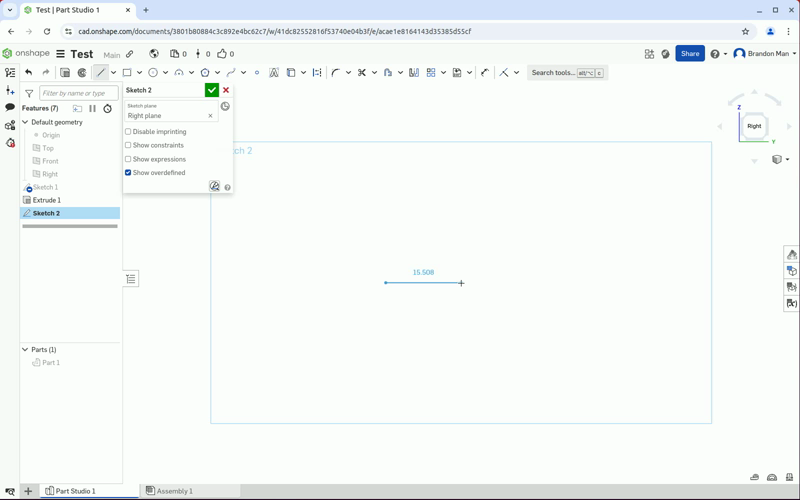
click(461, 282)
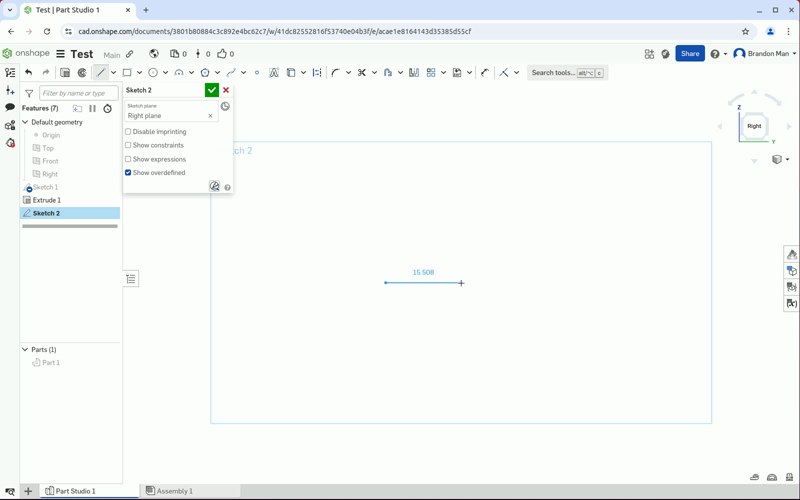
key_up(shift)
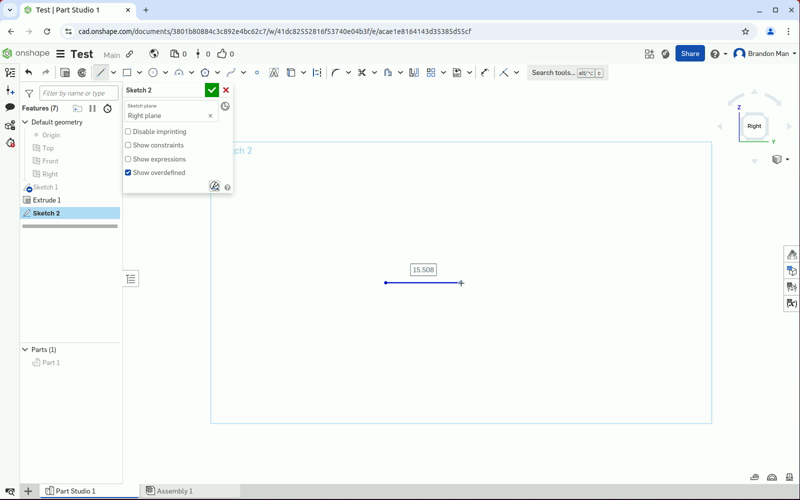
key_down(shift)
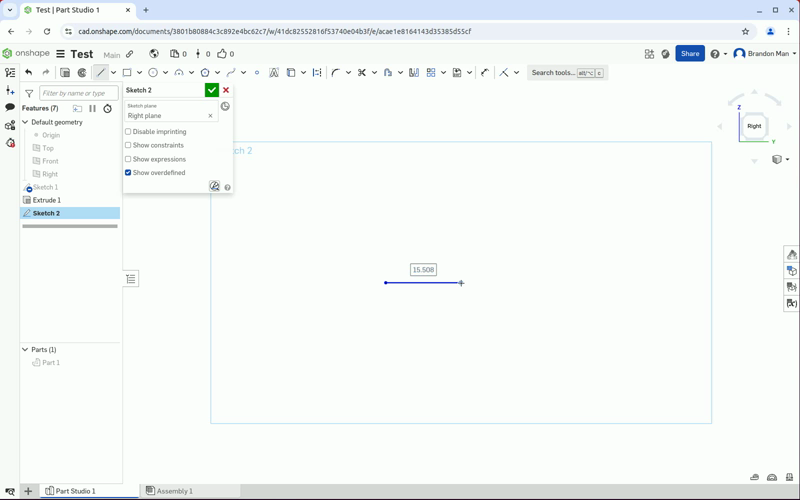
mouse_move(491, 282)
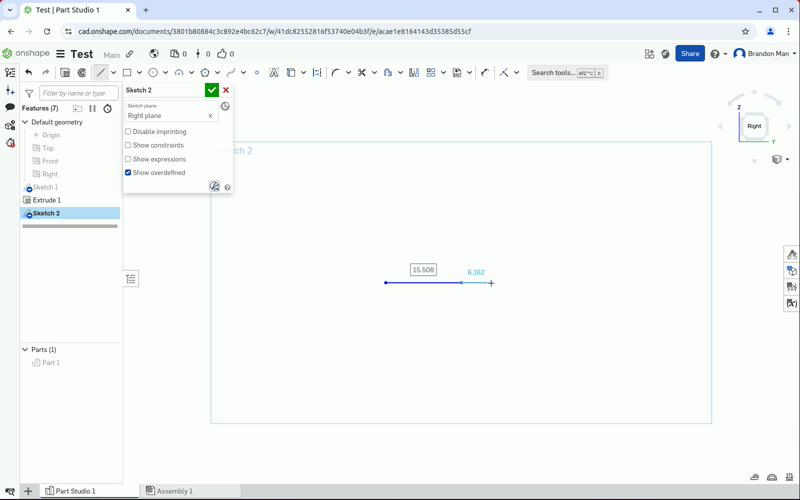
mouse_move(461, 244)
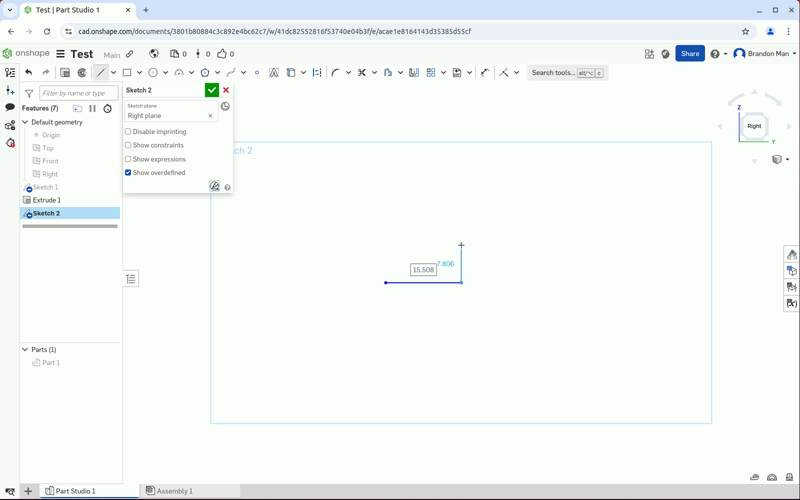
click(461, 244)
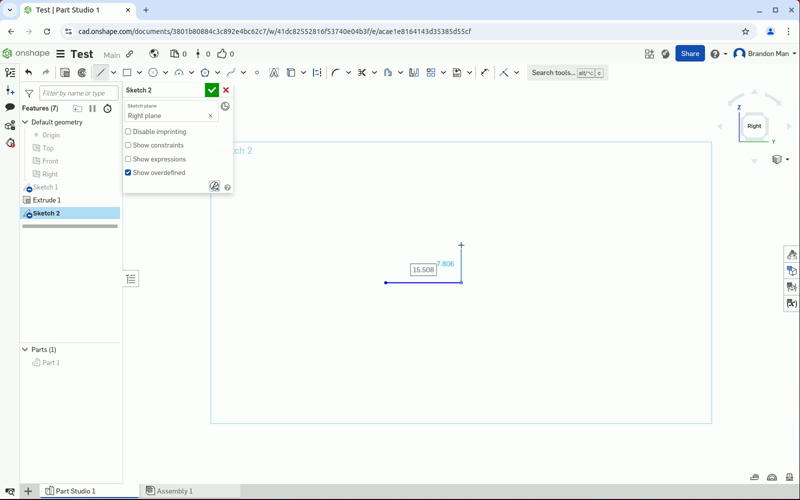
key_up(shift)
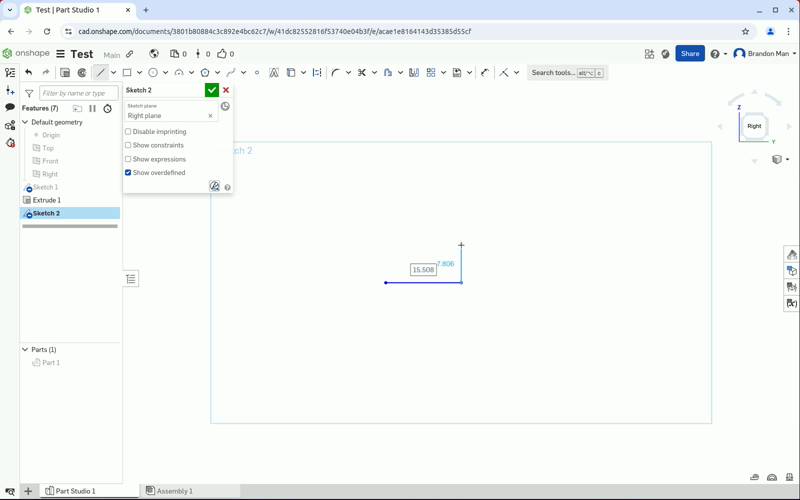
key_down(shift)
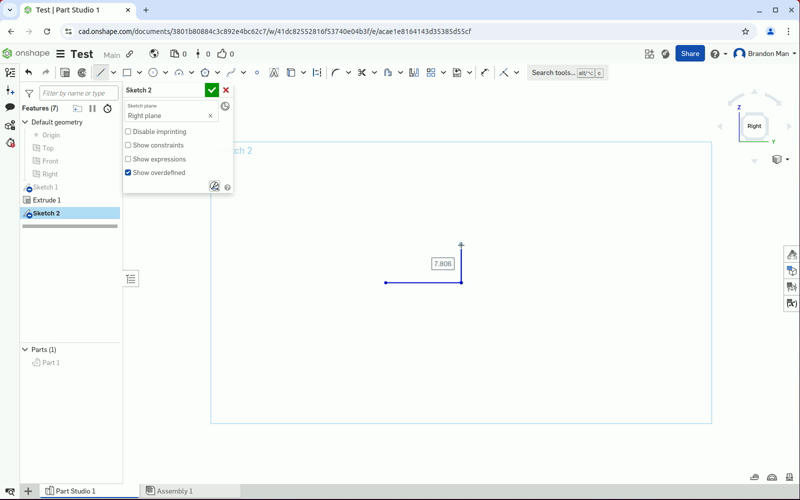
mouse_move(385, 244)
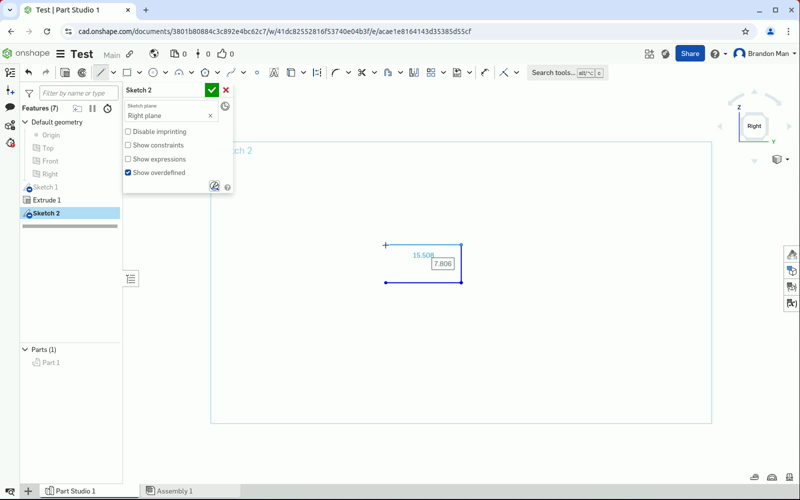
click(385, 244)
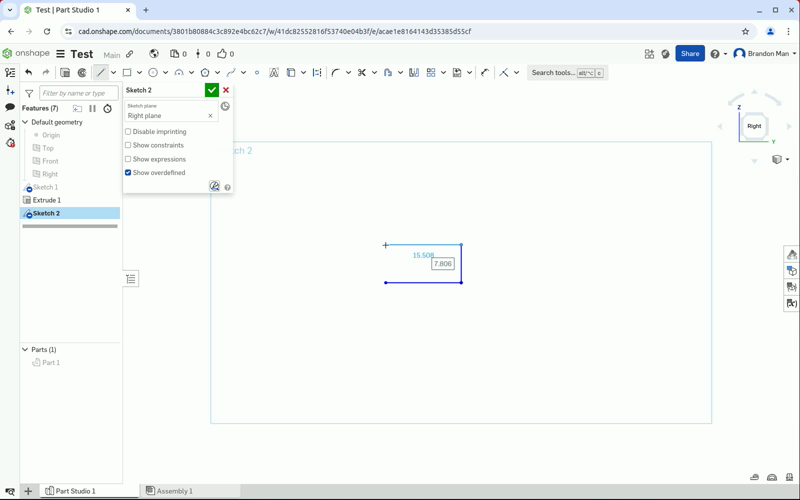
key_up(shift)
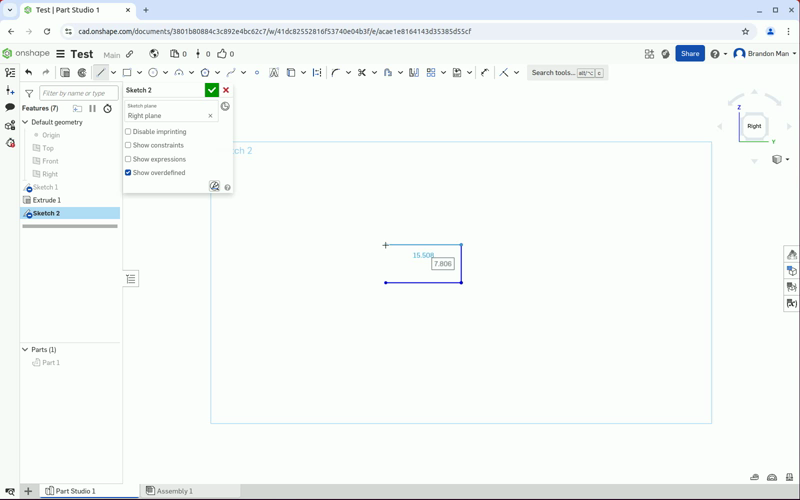
mouse_move(415, 244)
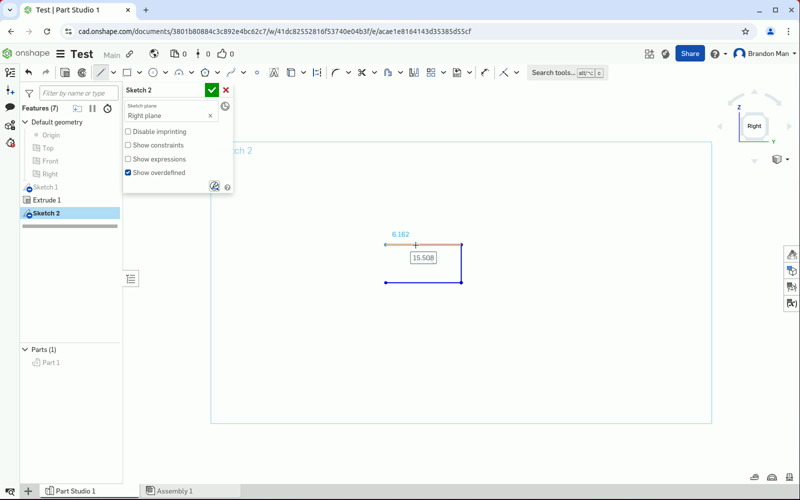
key_down(shift)
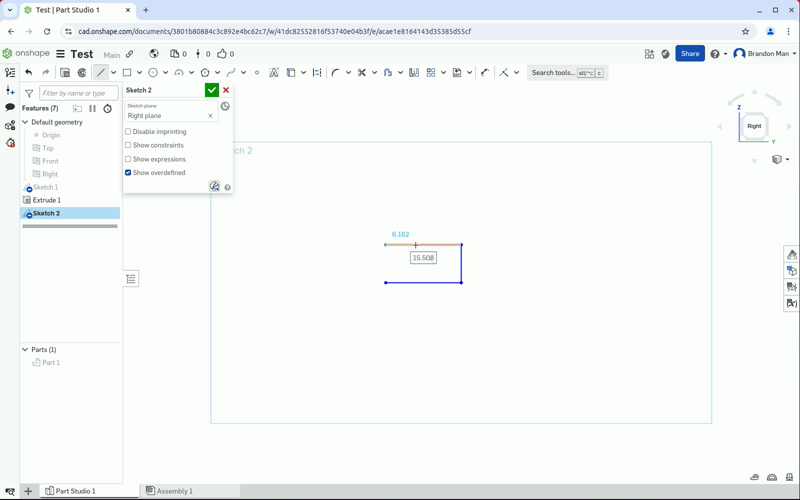
mouse_move(385, 282)
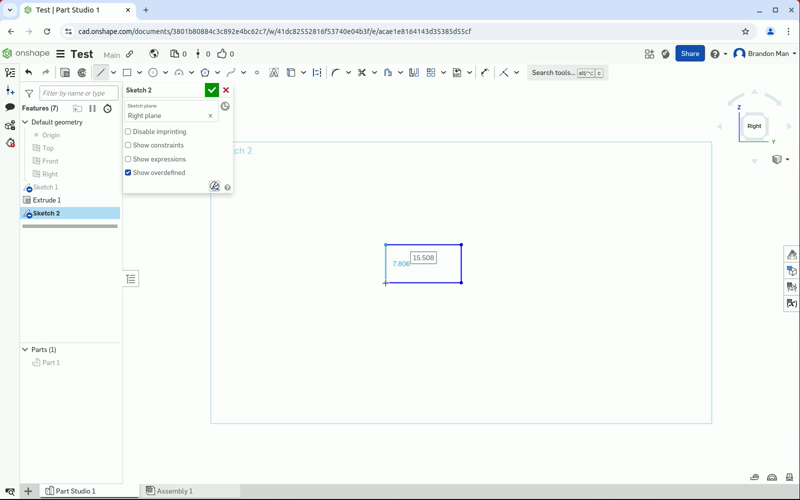
key_up(shift)
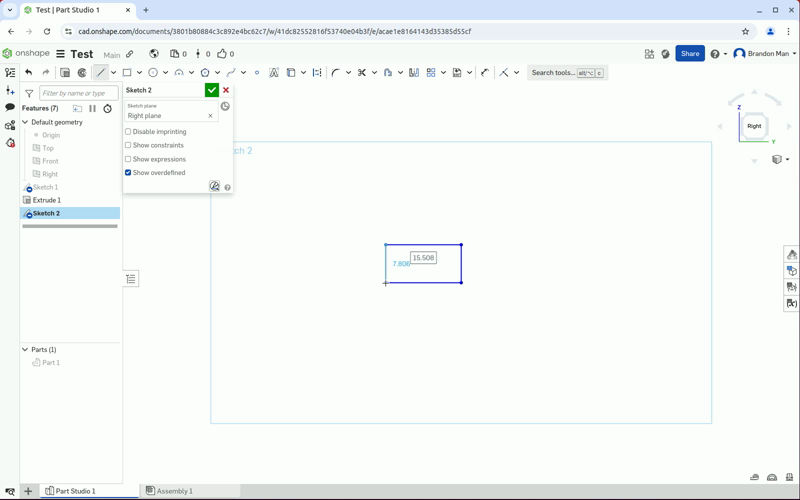
click(385, 282)
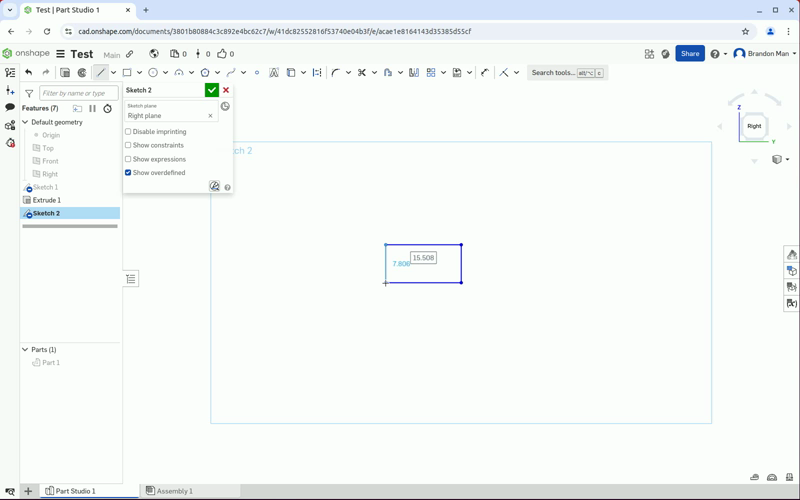
key(esc)
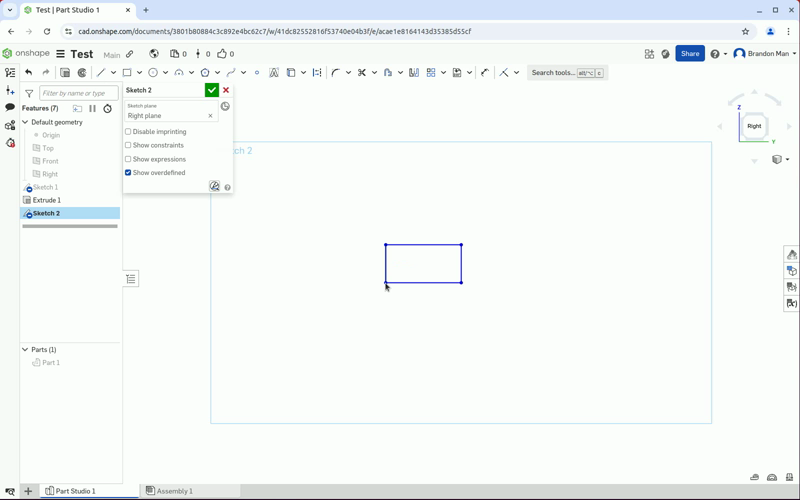
mouse_move(421, 274)
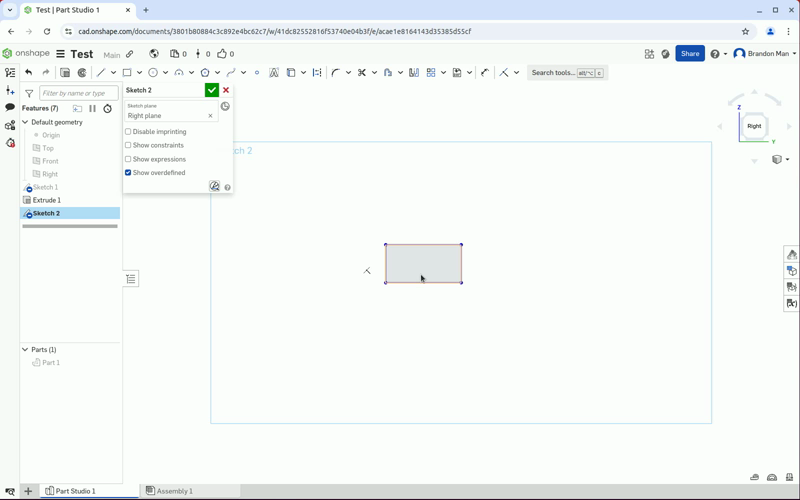
click(421, 274)
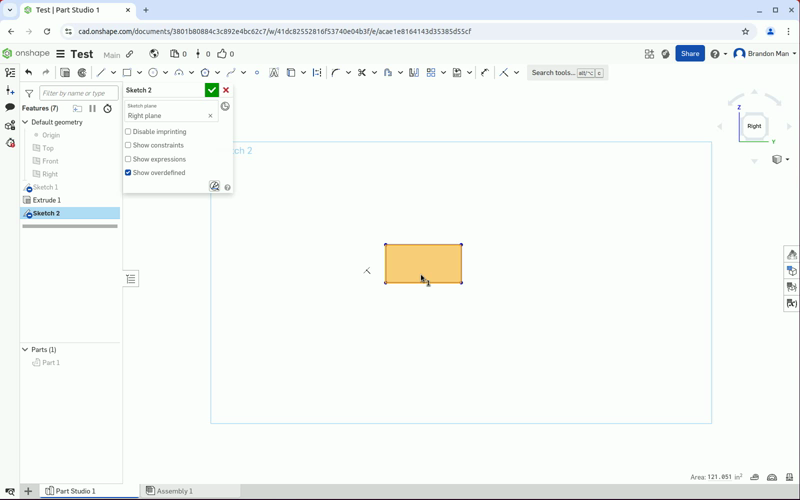
mouse_move(73, 352)
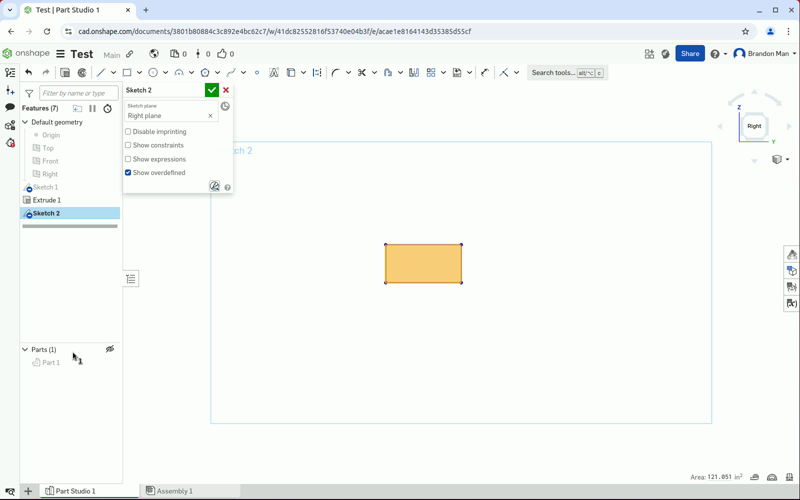
key(shift+y)
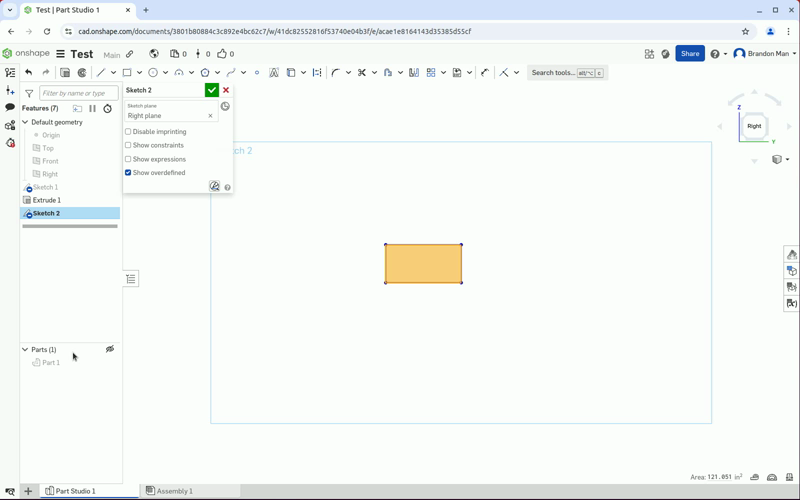
key(shift+e)
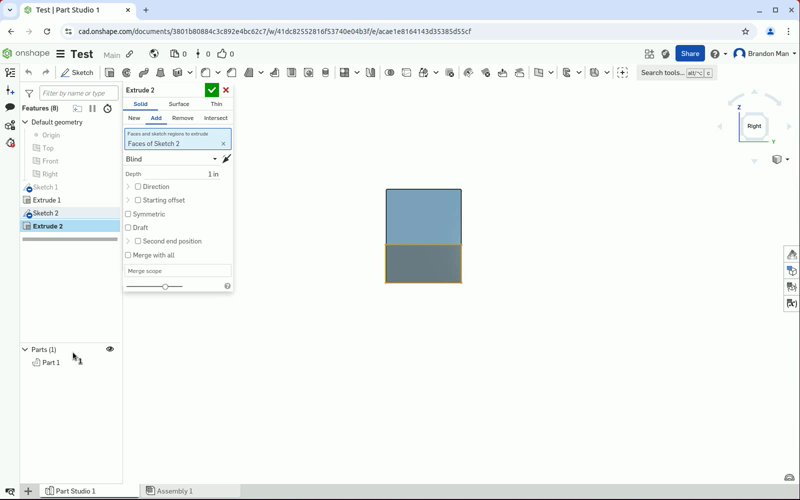
mouse_move(143, 106)
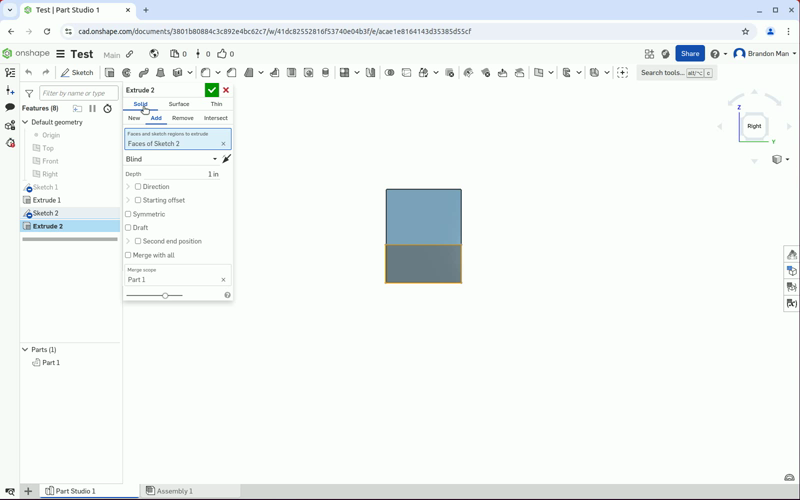
click(143, 106)
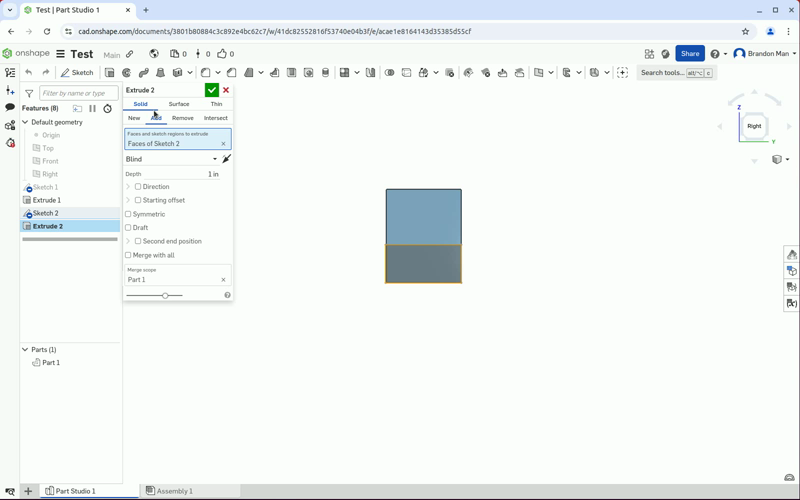
mouse_move(186, 120)
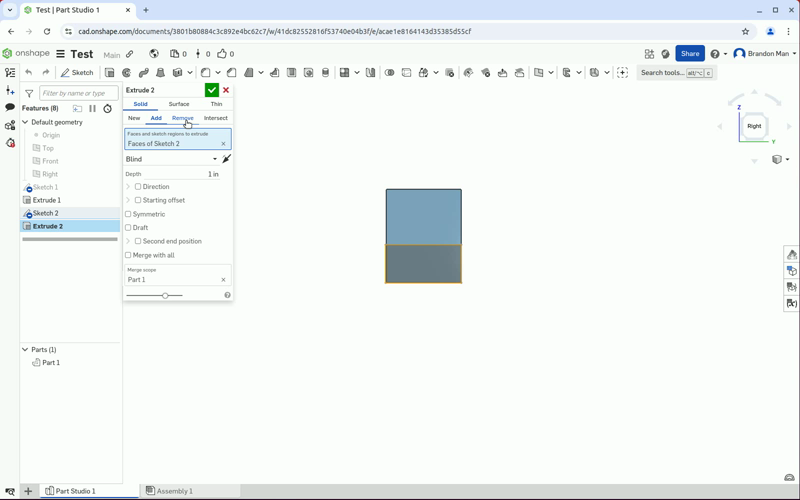
click(186, 120)
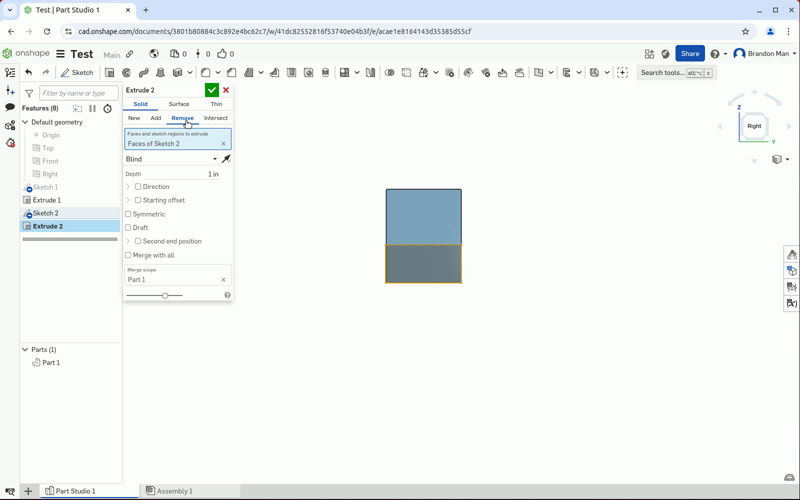
key(tab, 4)
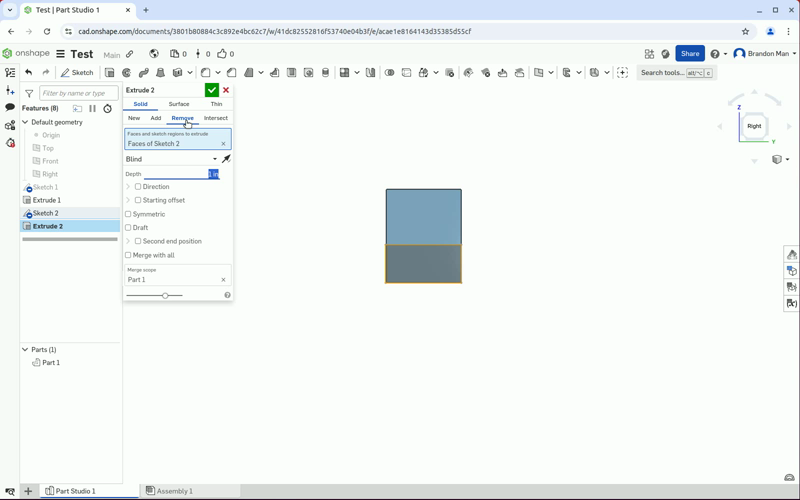
text(-15.405)
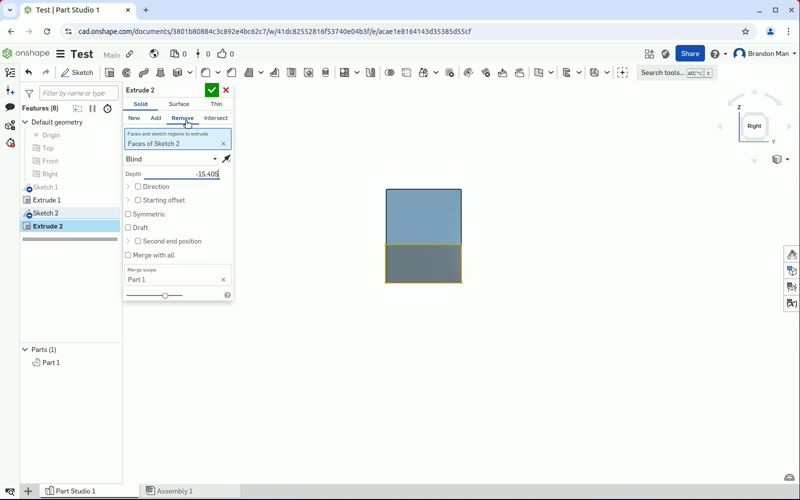
key(tab, 6)
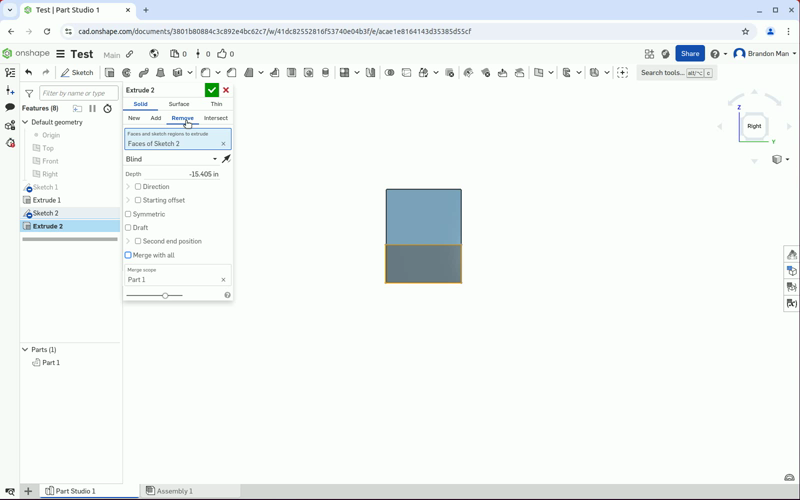
key(space)
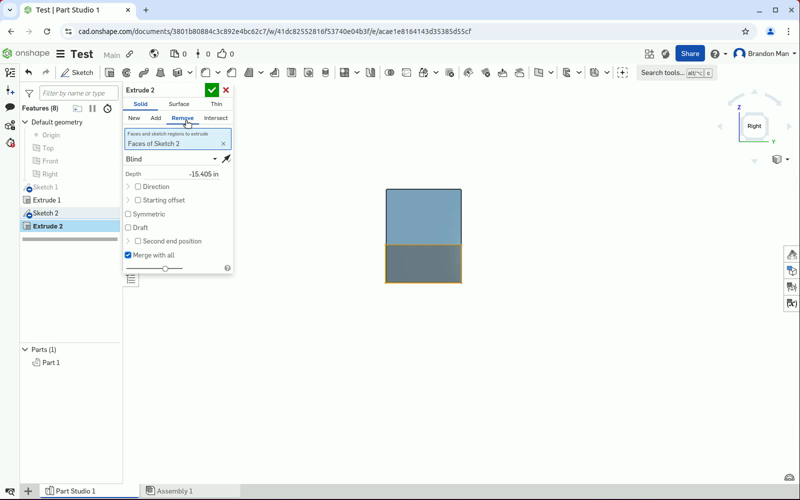
key(enter)
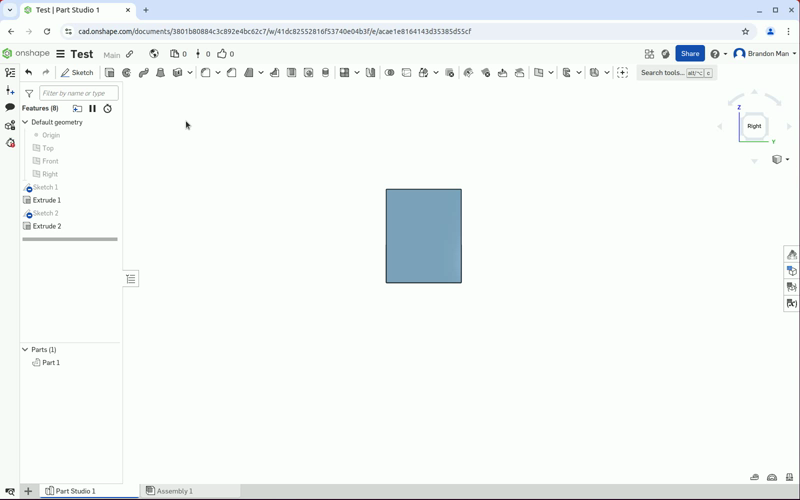
key(shift+h)
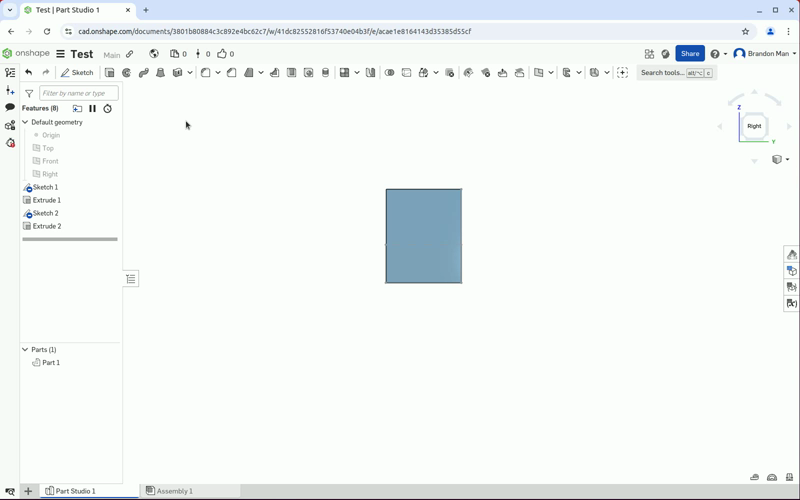
key(shift+h)
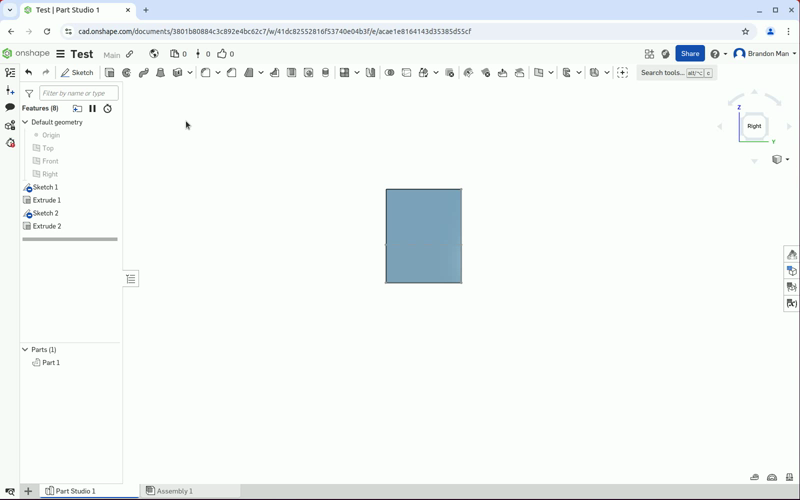
key(shift+7)
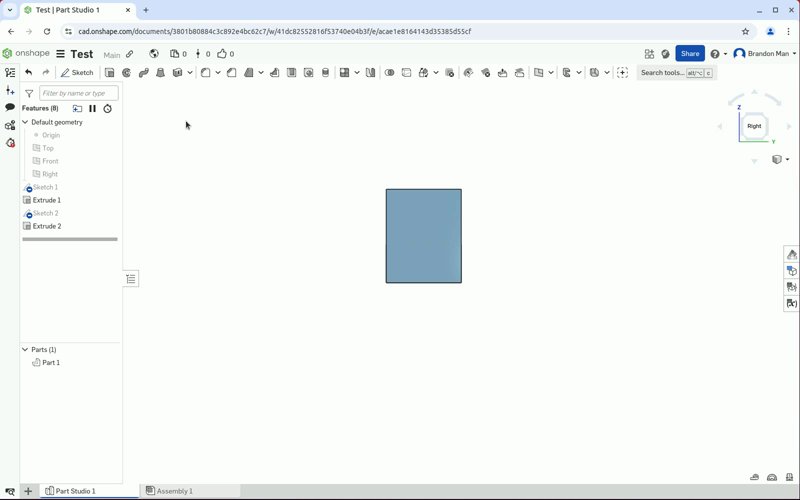
key(right, 2)
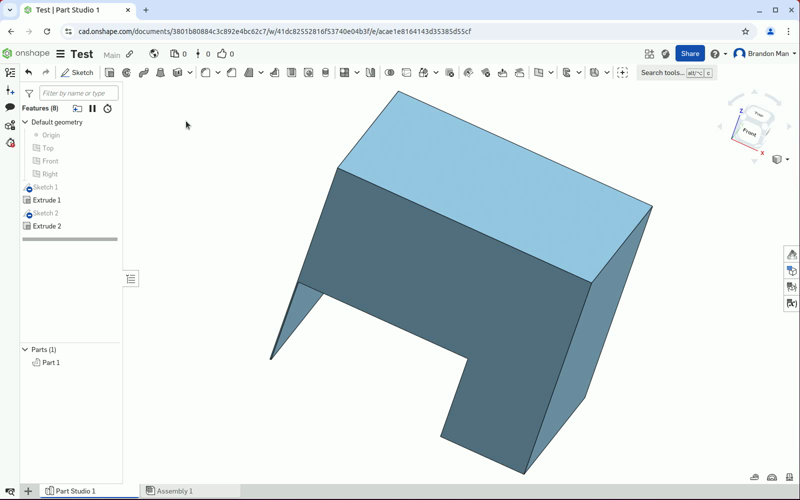
key(down, 2)
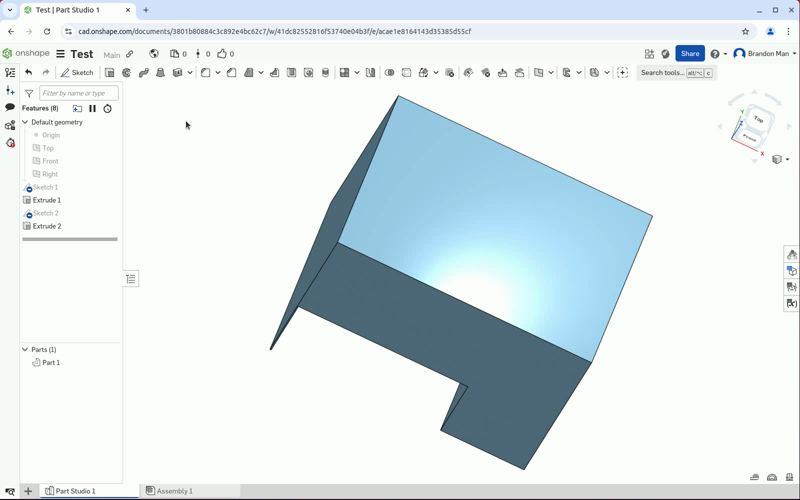
key(up, 2)
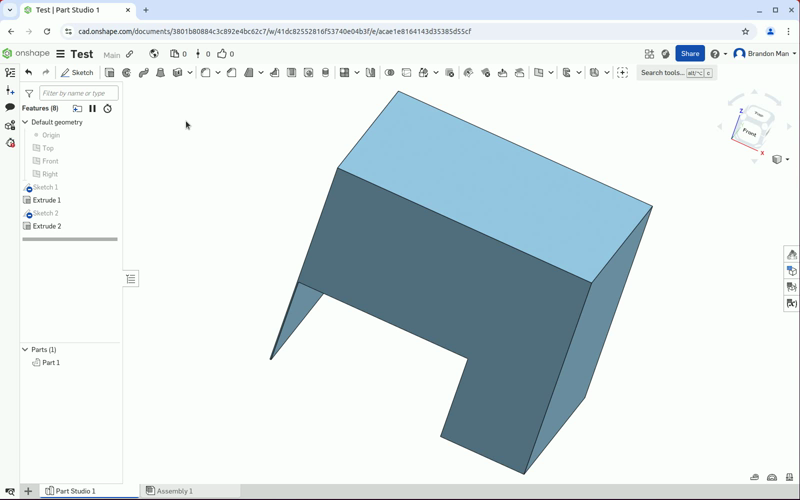
key(left, 2)
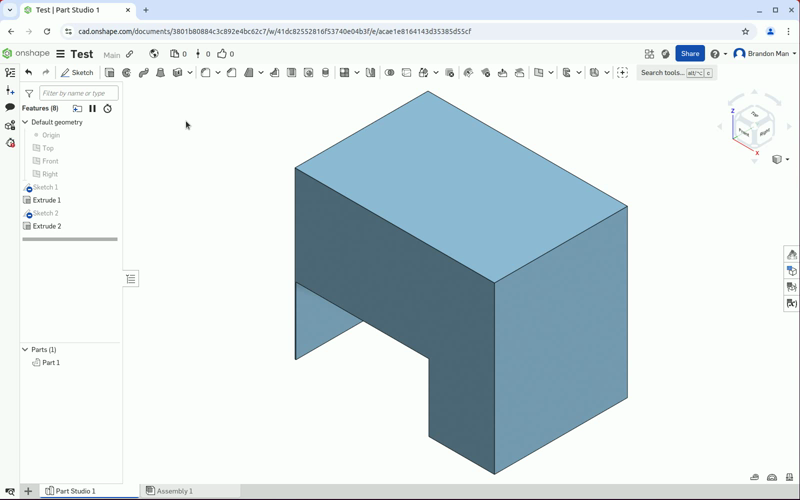
mouse_move(73, 189)
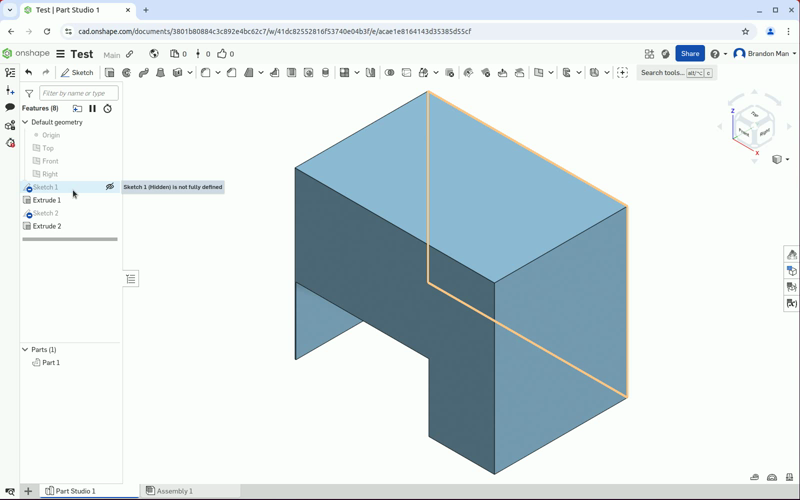
click(73, 189)